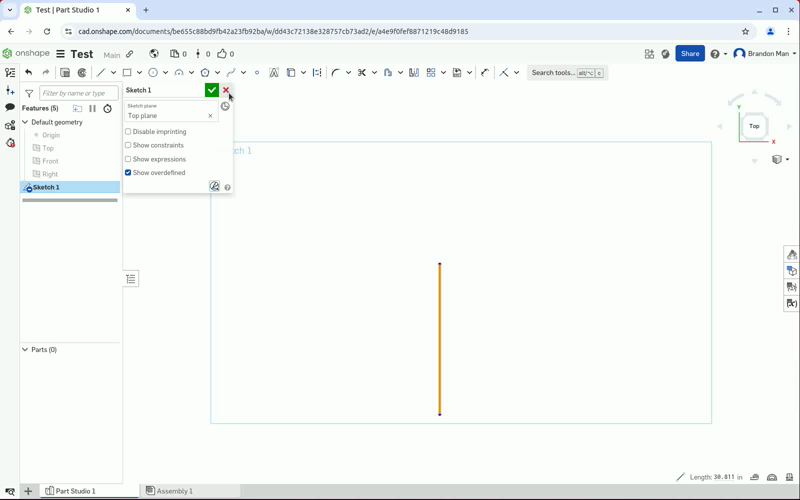
key(shift+h)
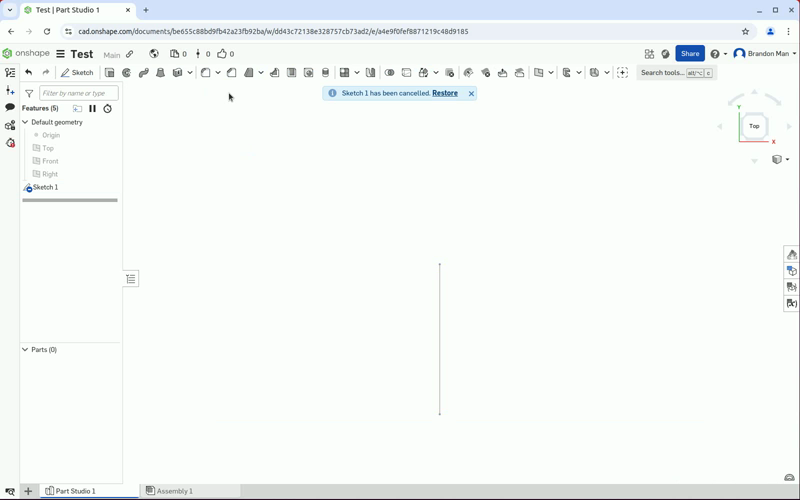
key(shift+s)
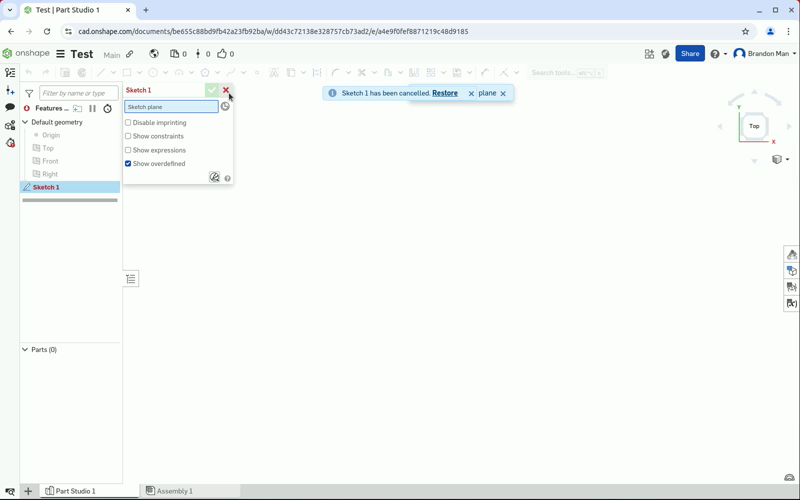
mouse_move(73, 150)
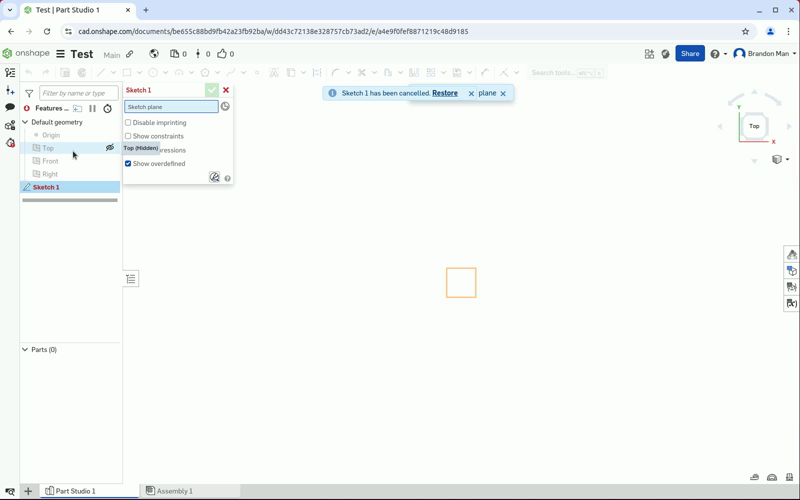
click(73, 150)
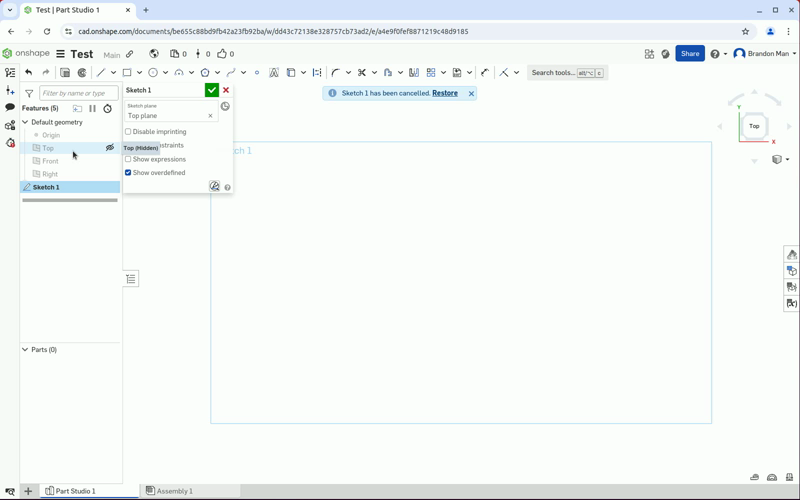
mouse_move(73, 352)
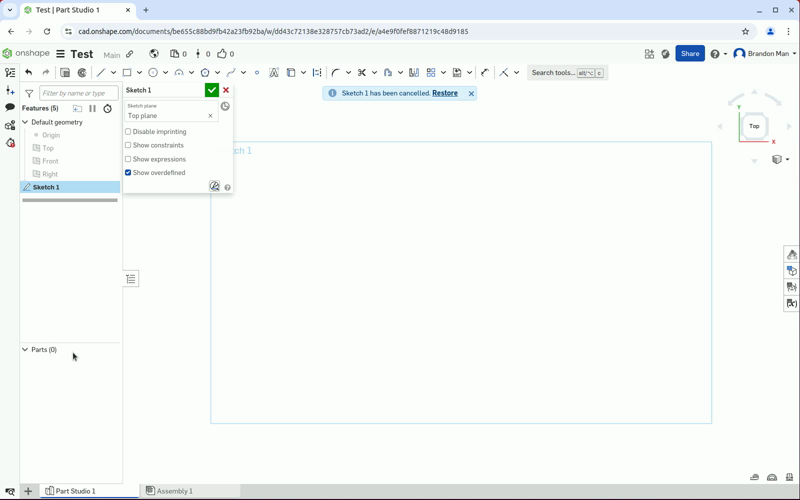
key(y)
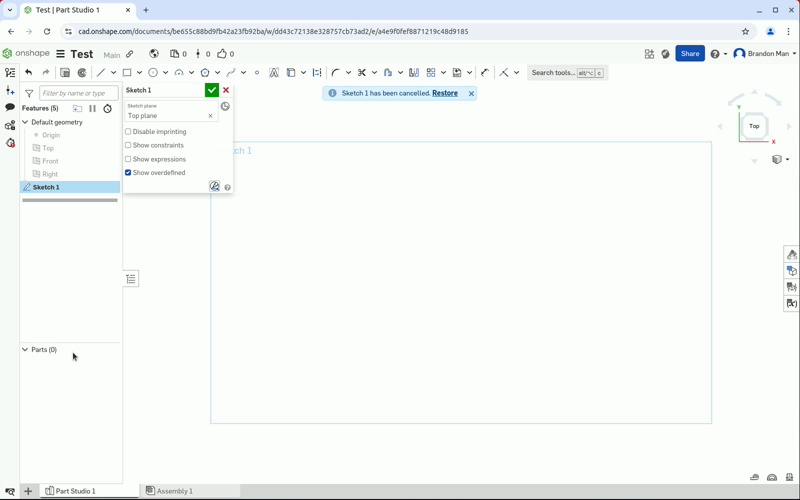
key(l)
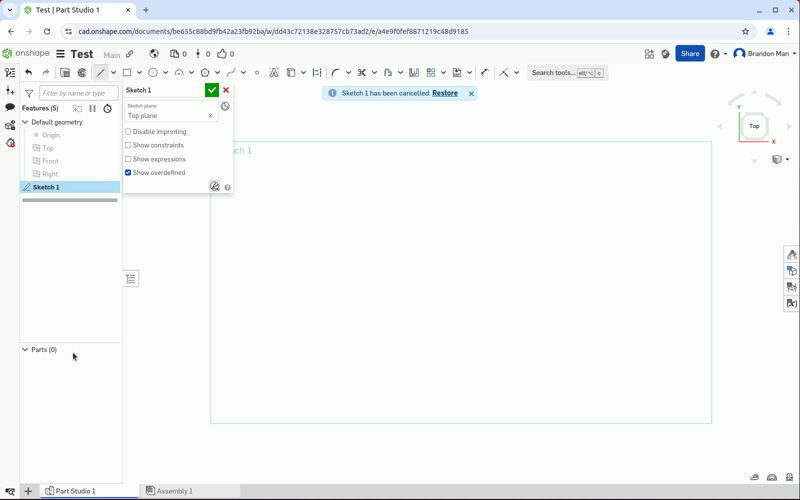
key_down(shift)
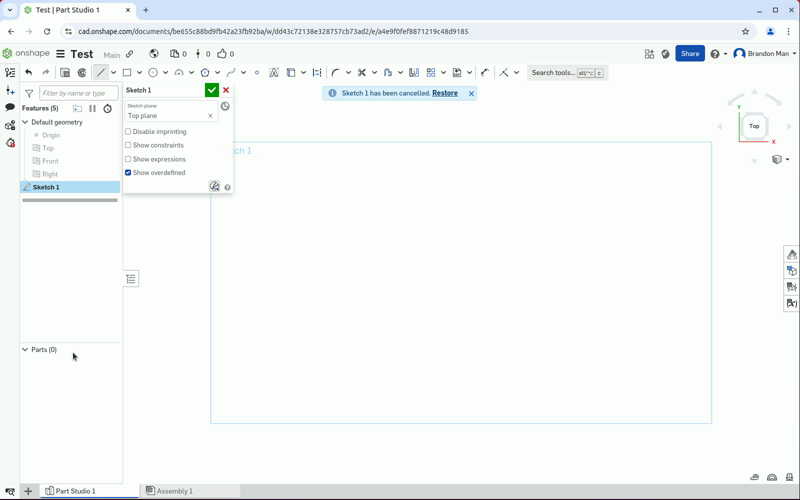
mouse_move(348, 282)
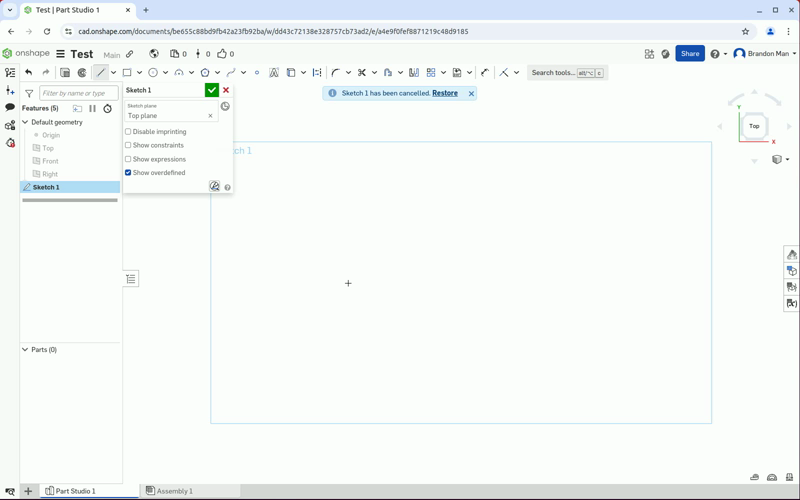
click(348, 282)
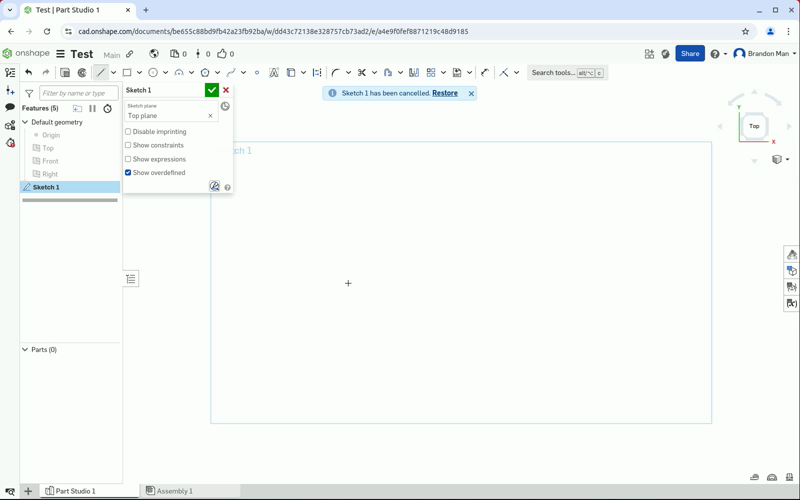
key_up(shift)
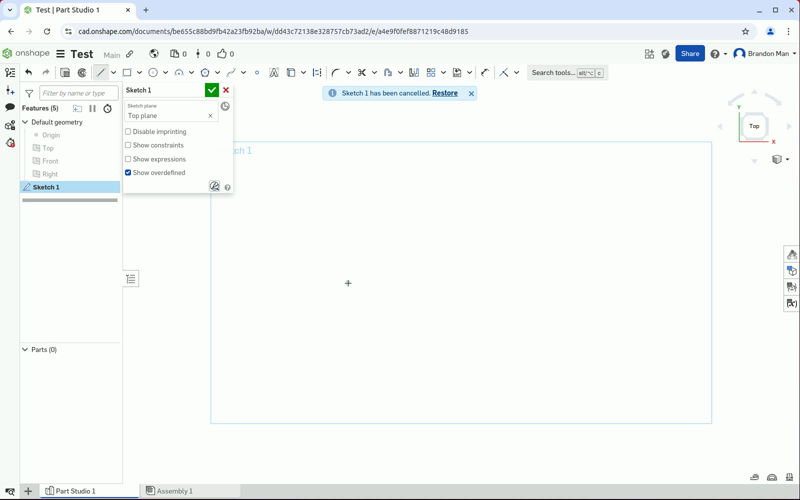
key_down(shift)
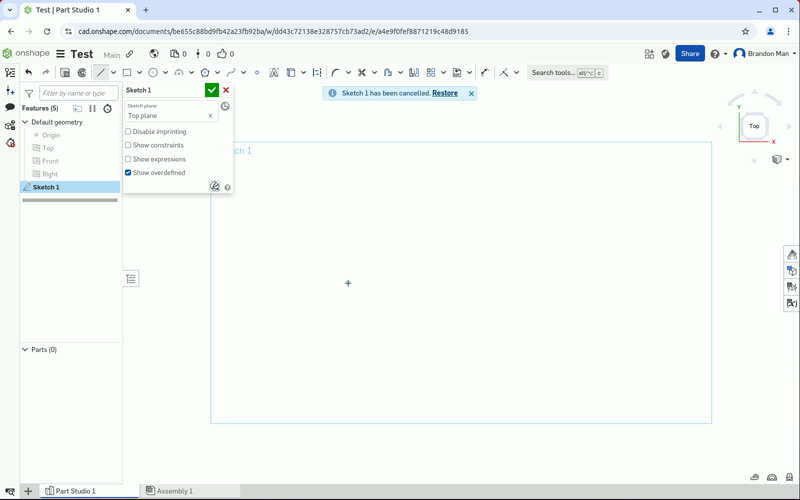
mouse_move(378, 282)
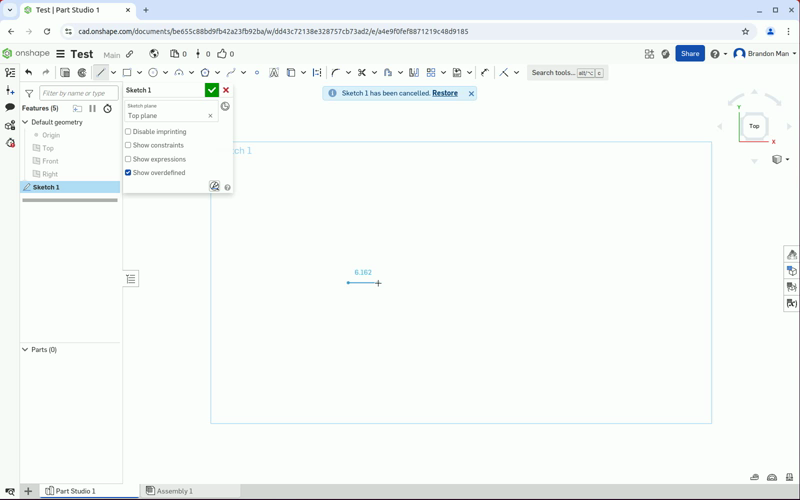
mouse_move(371, 323)
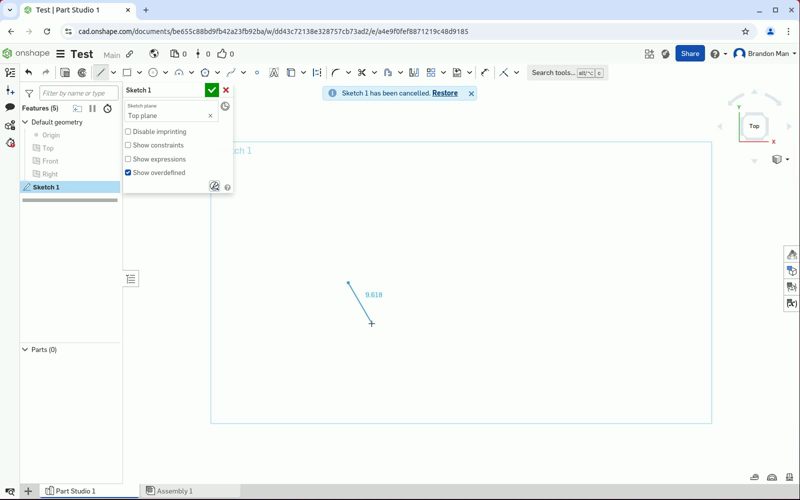
click(371, 323)
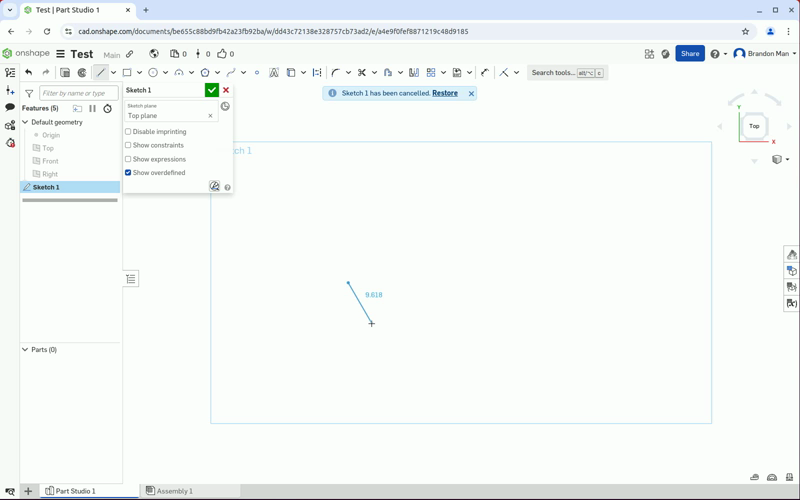
key_up(shift)
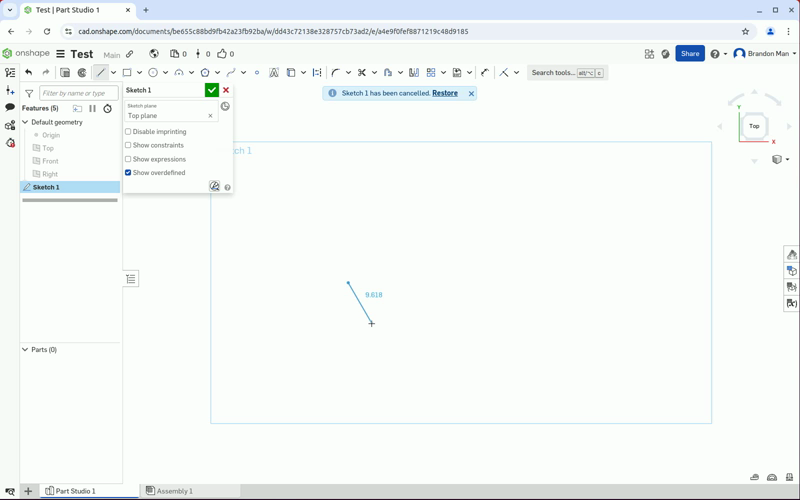
key_down(shift)
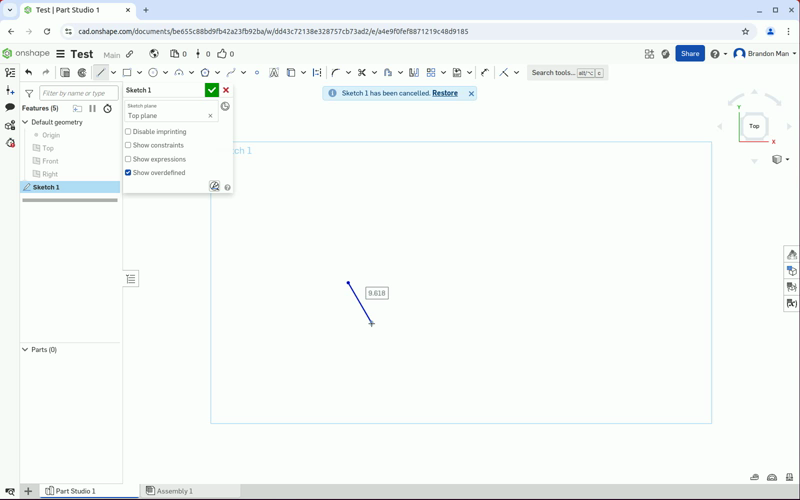
mouse_move(401, 323)
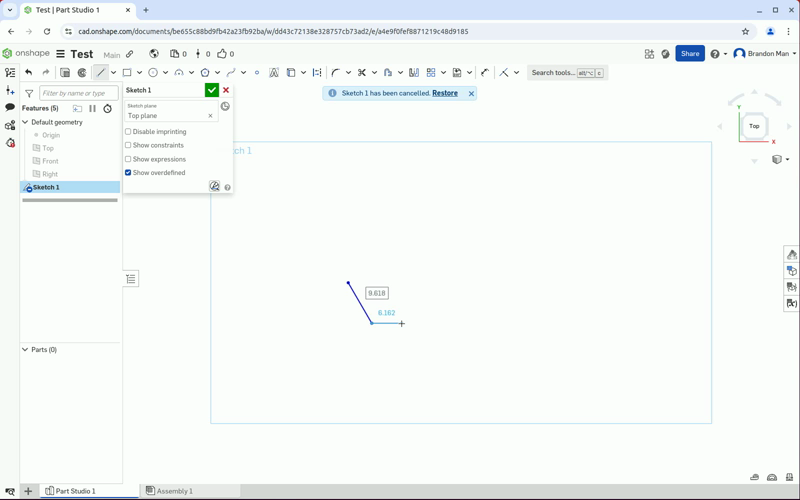
mouse_move(418, 323)
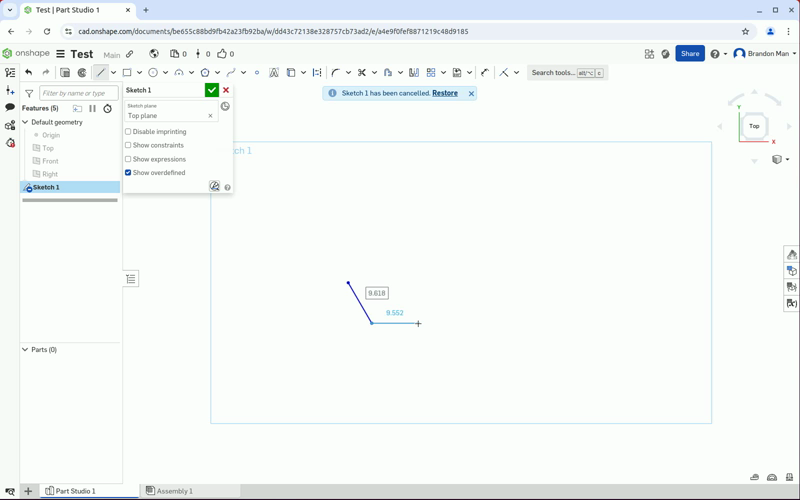
click(418, 323)
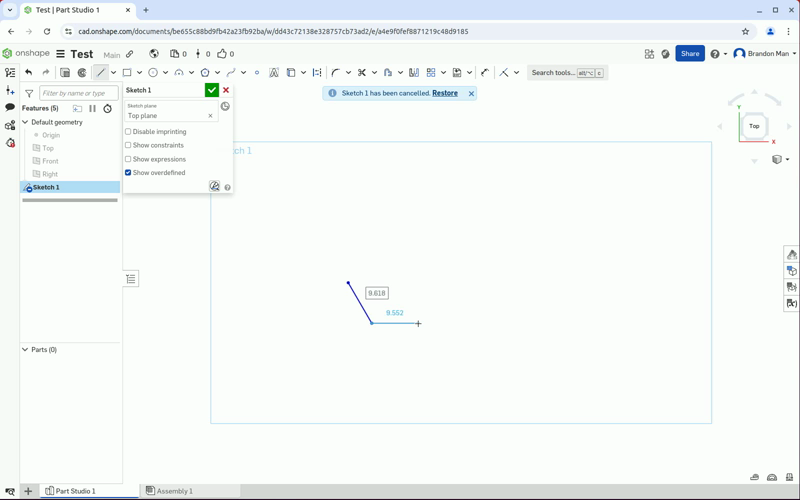
key_up(shift)
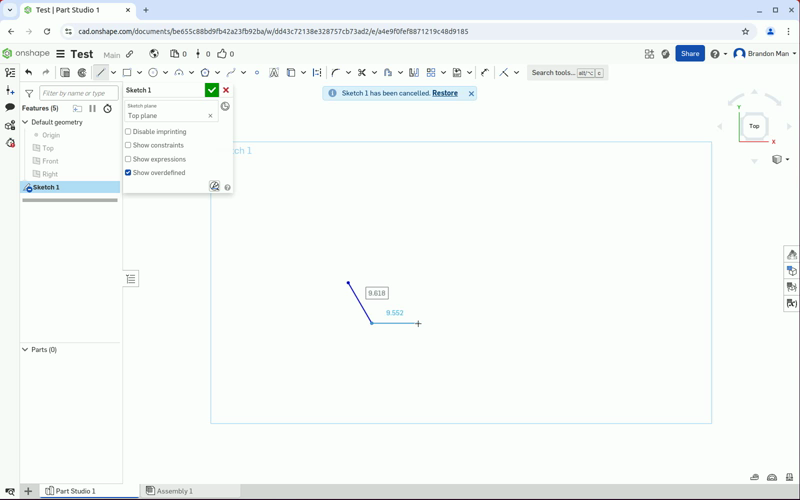
key_down(shift)
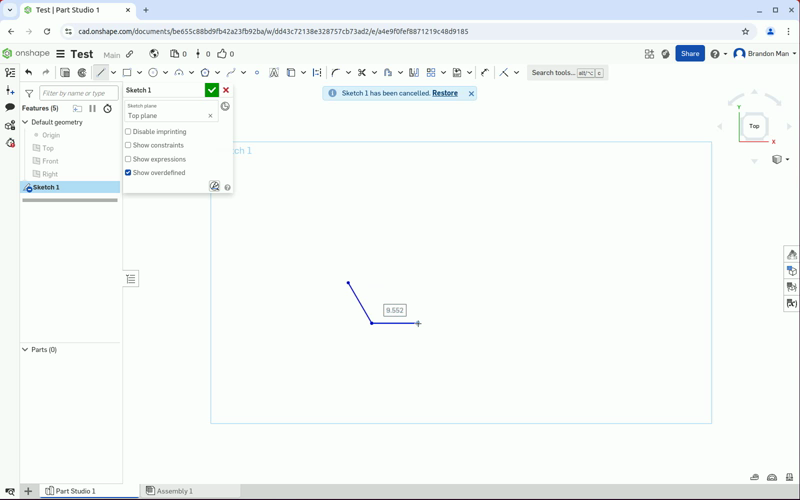
mouse_move(448, 323)
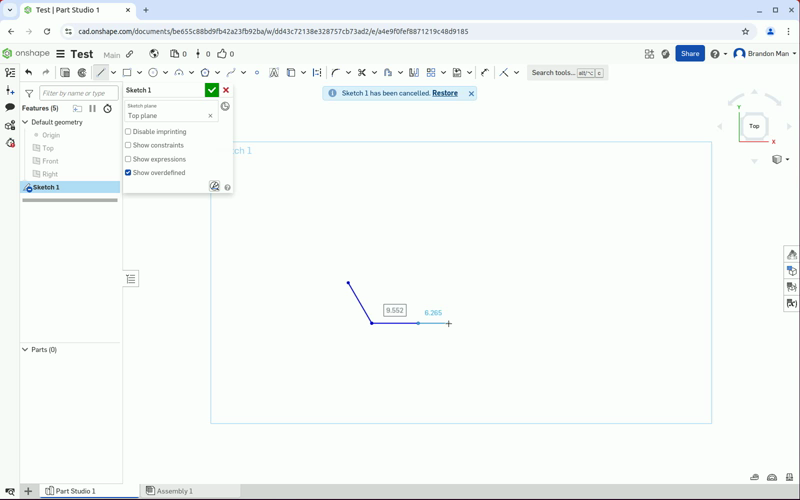
mouse_move(442, 282)
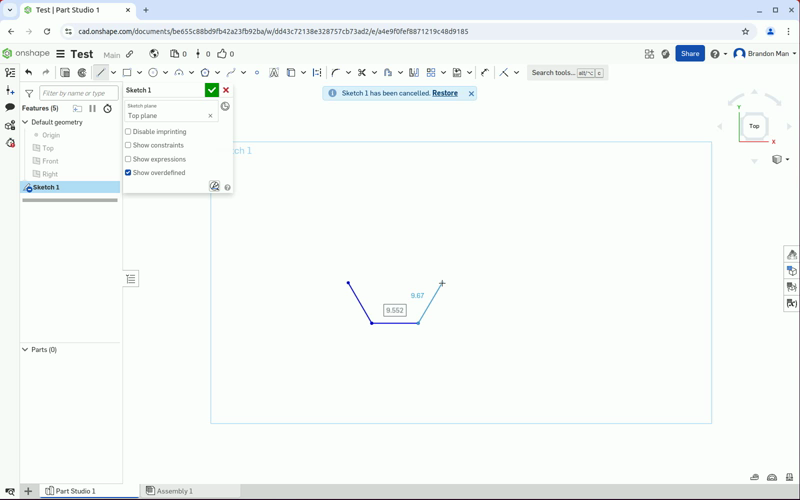
click(442, 282)
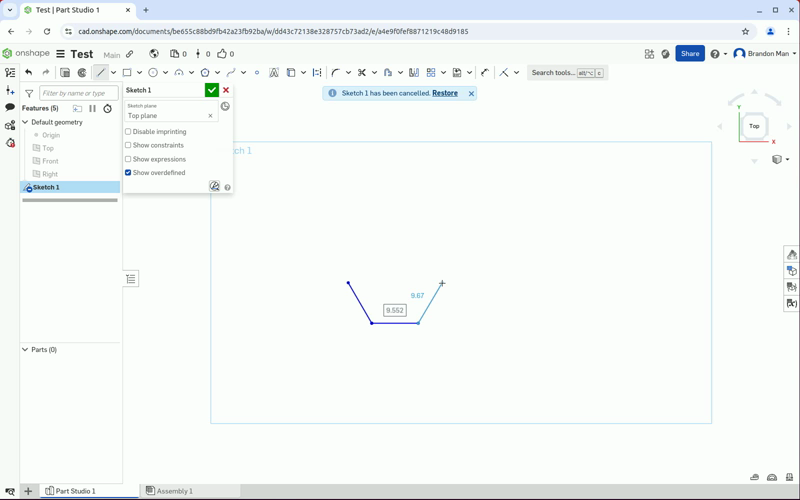
key_up(shift)
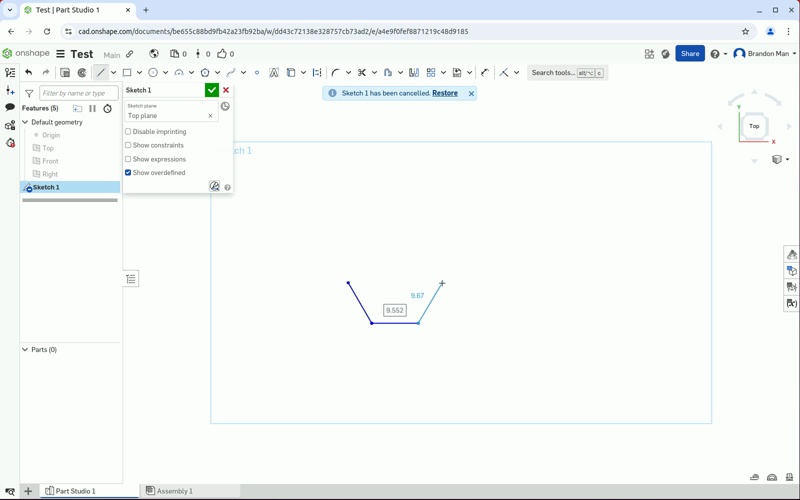
key_down(shift)
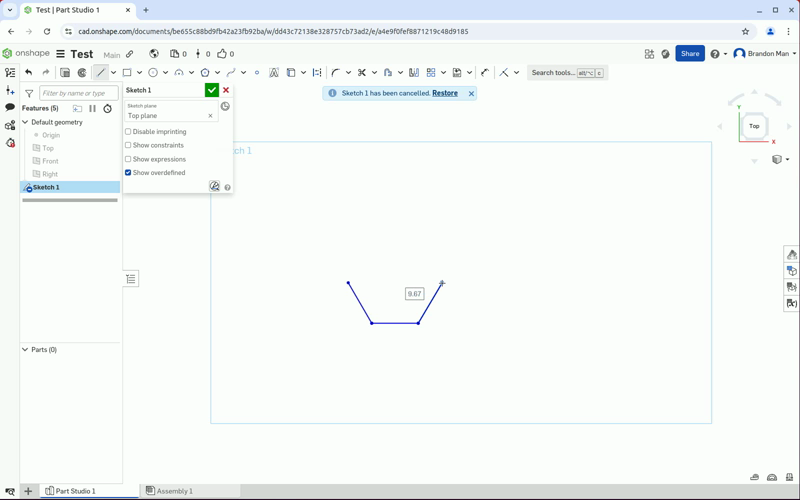
mouse_move(472, 282)
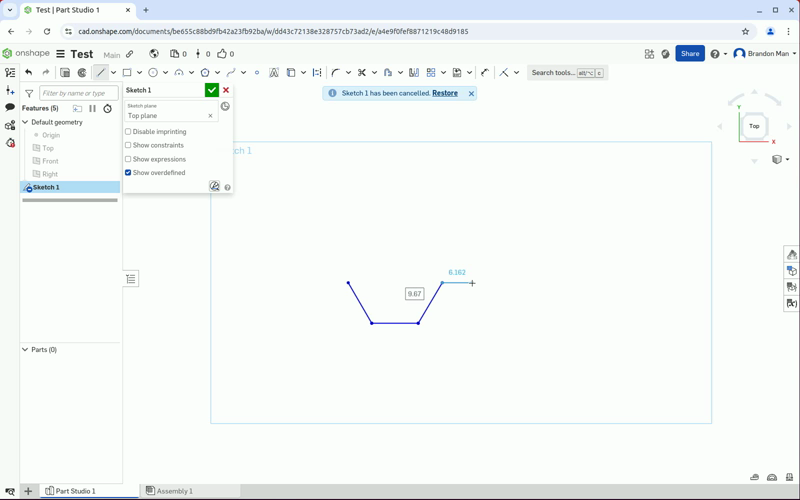
mouse_move(418, 242)
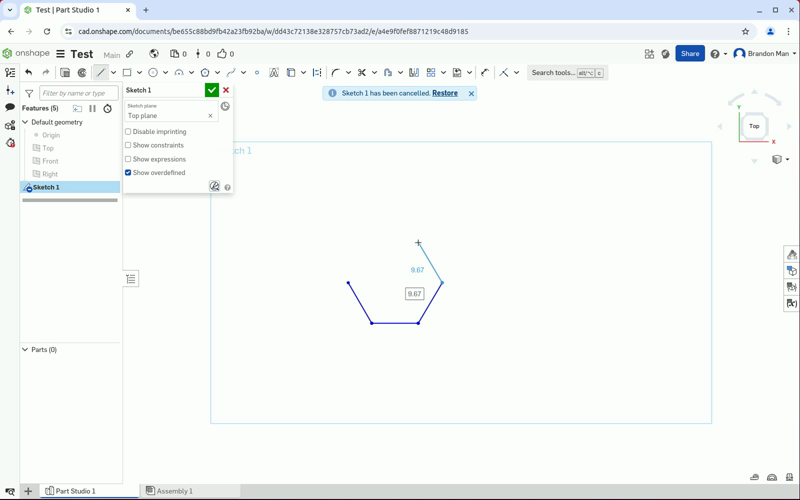
click(418, 242)
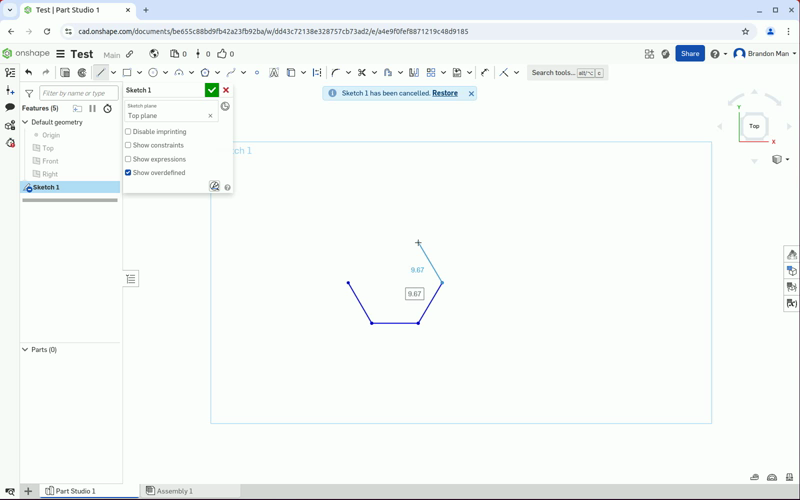
key_up(shift)
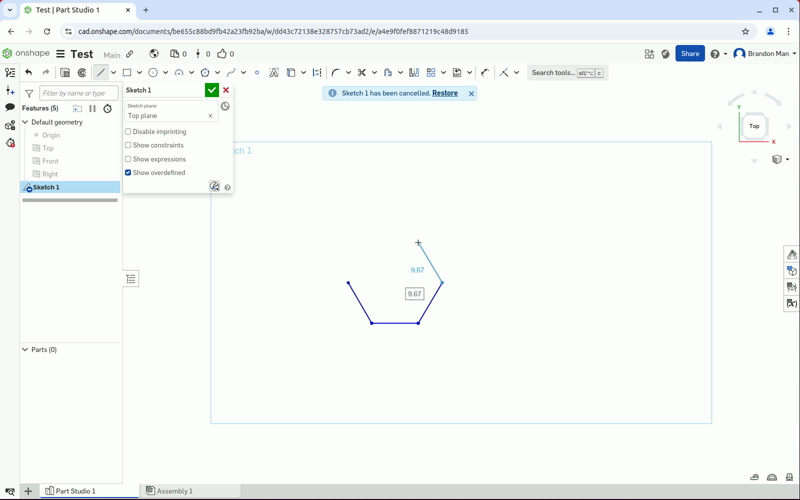
key_down(shift)
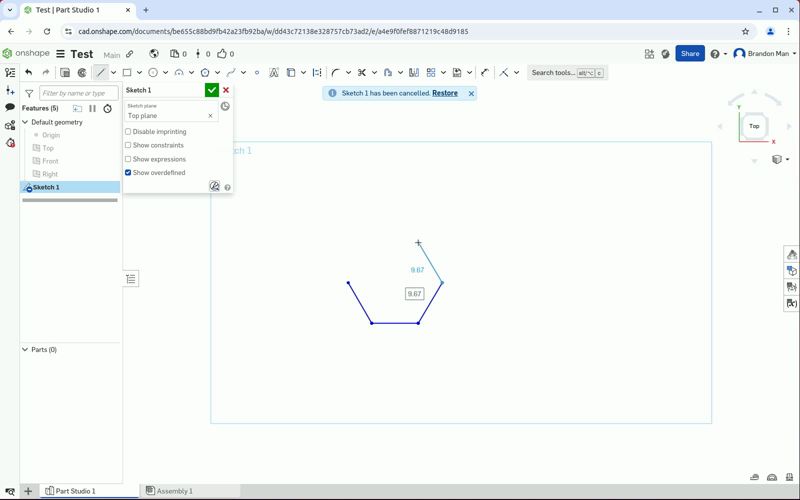
mouse_move(448, 242)
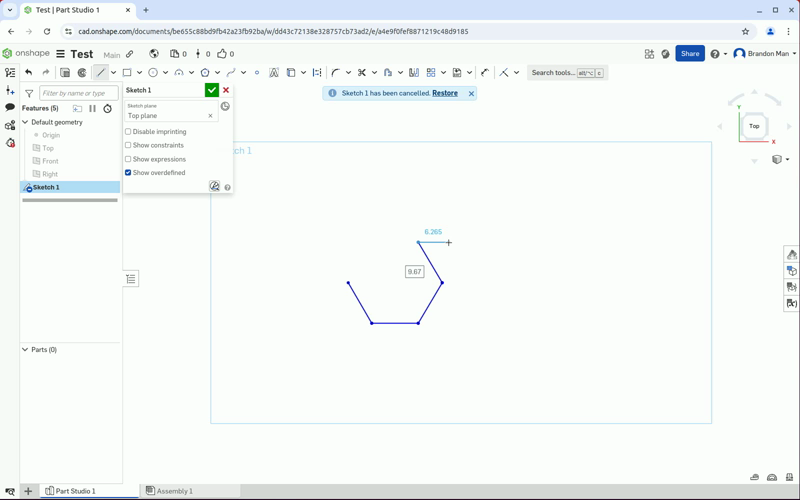
mouse_move(371, 242)
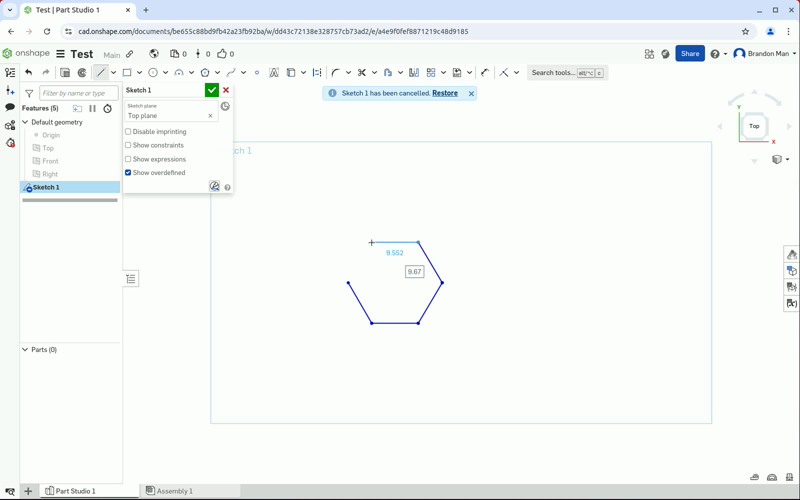
click(371, 242)
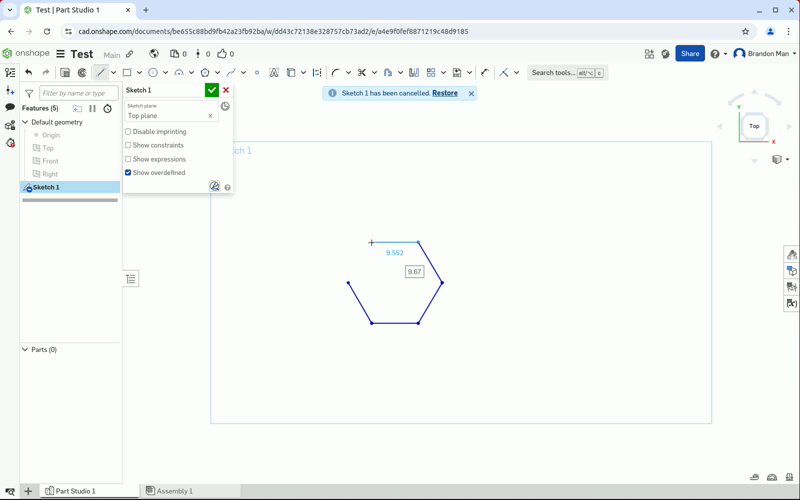
key_up(shift)
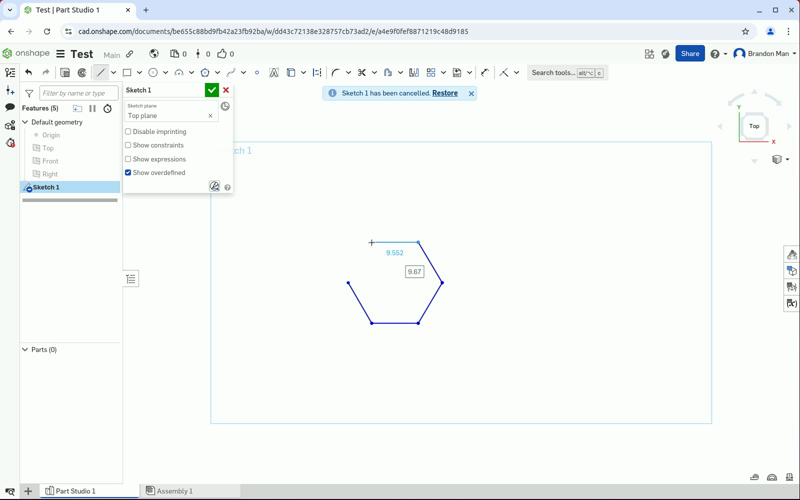
mouse_move(401, 242)
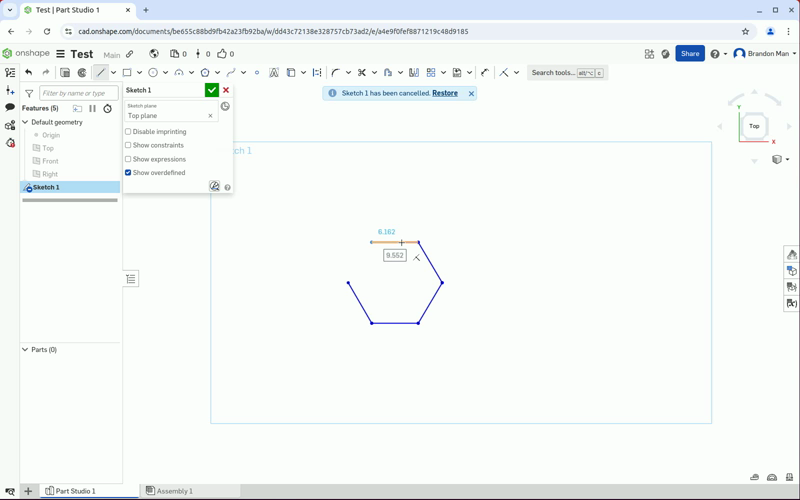
key_down(shift)
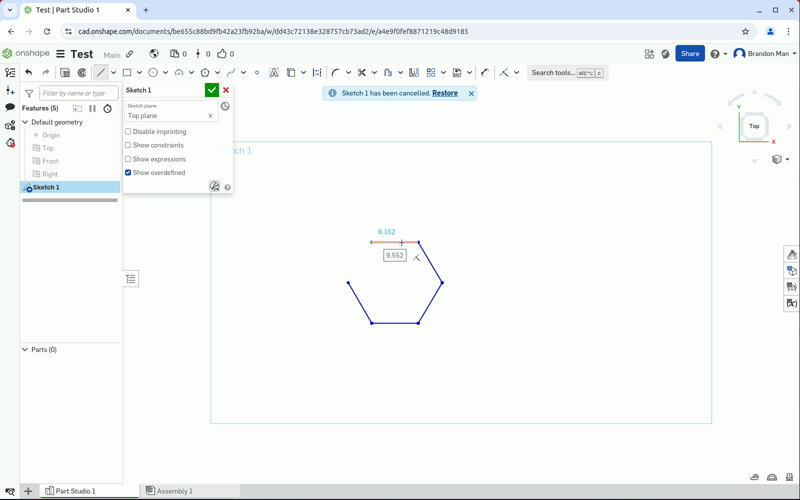
mouse_move(348, 282)
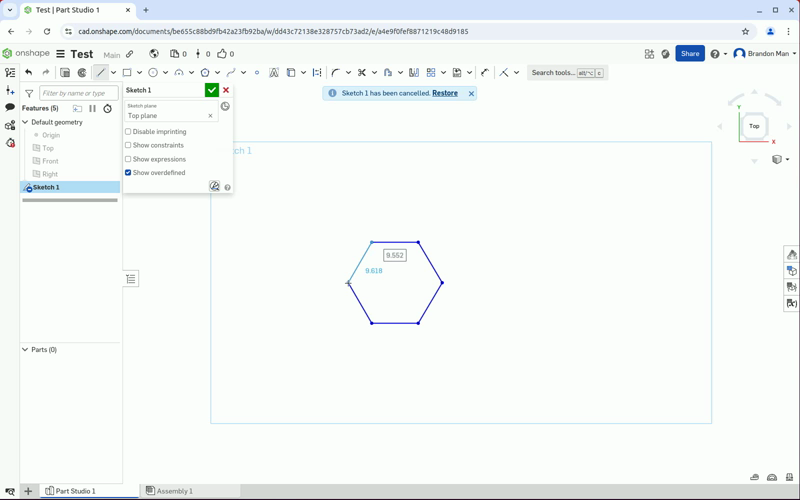
key_up(shift)
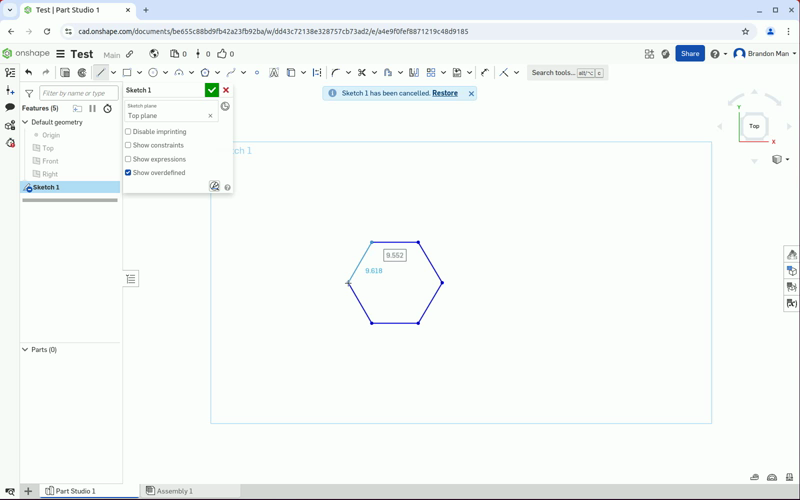
click(348, 282)
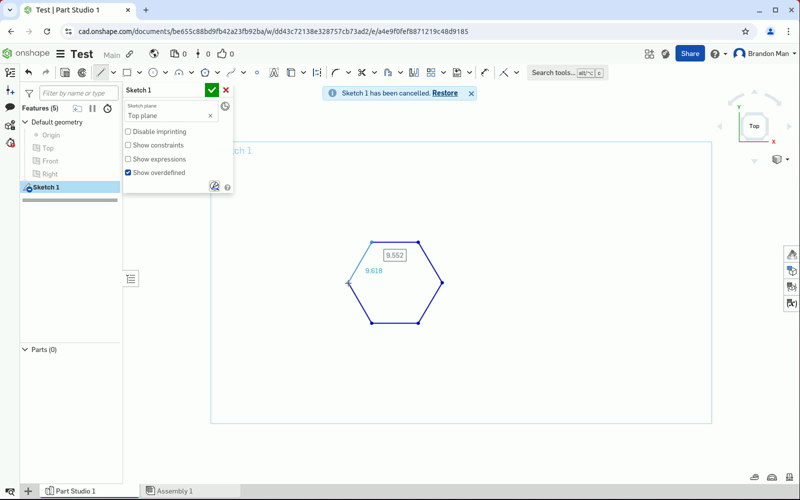
key(esc)
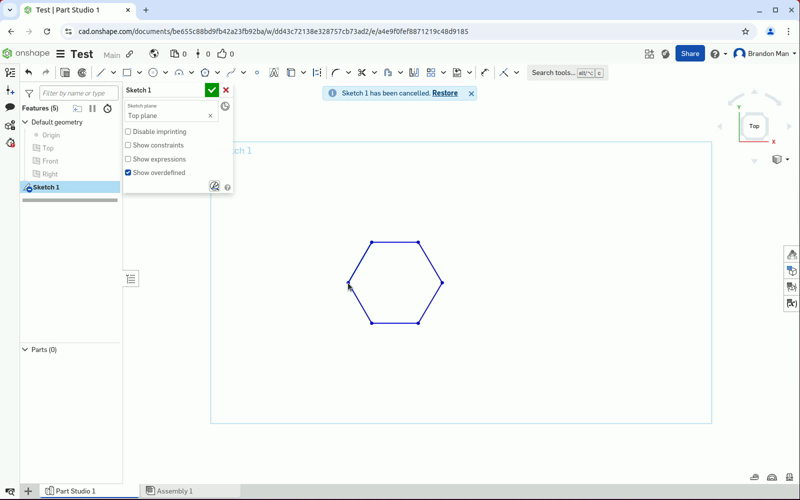
mouse_move(359, 285)
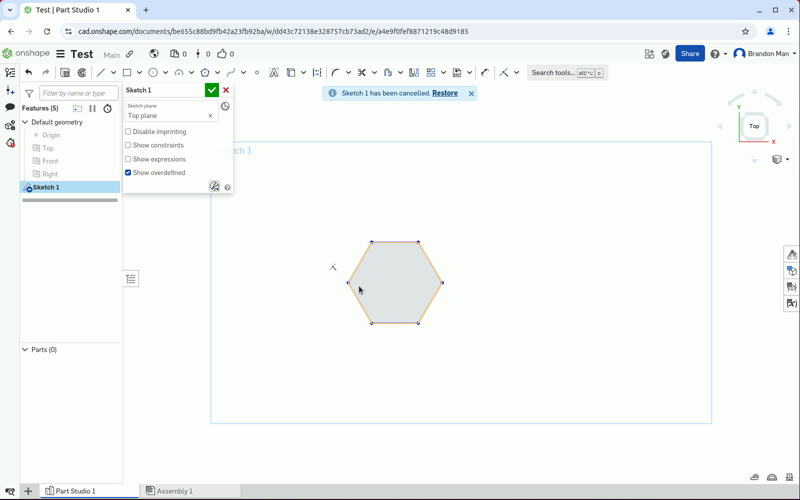
click(359, 285)
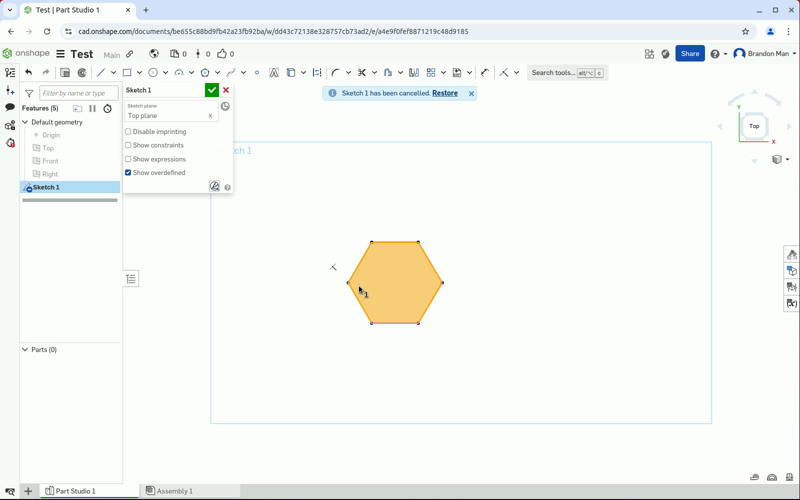
mouse_move(73, 352)
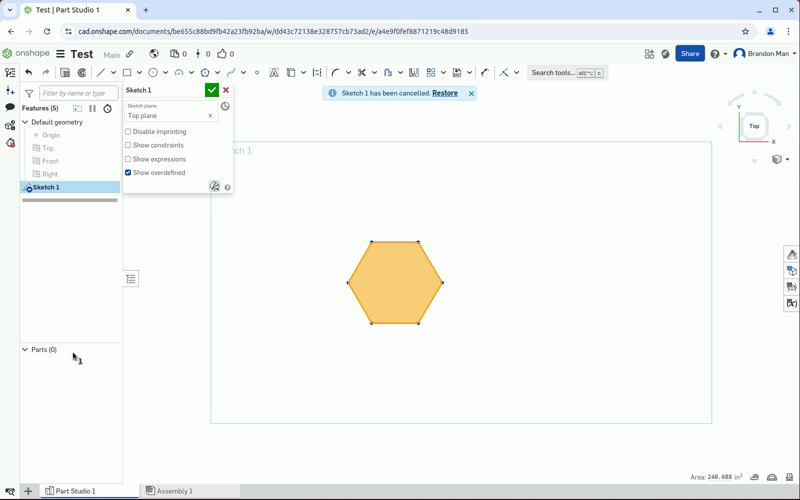
key(shift+y)
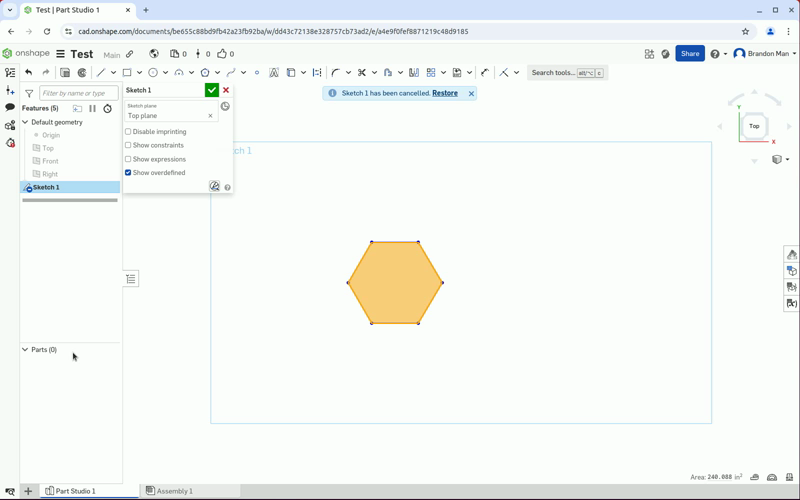
key(shift+e)
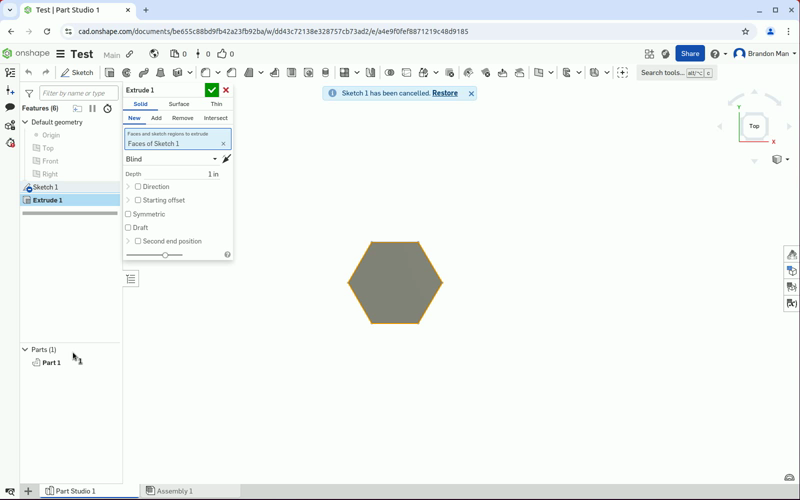
mouse_move(143, 106)
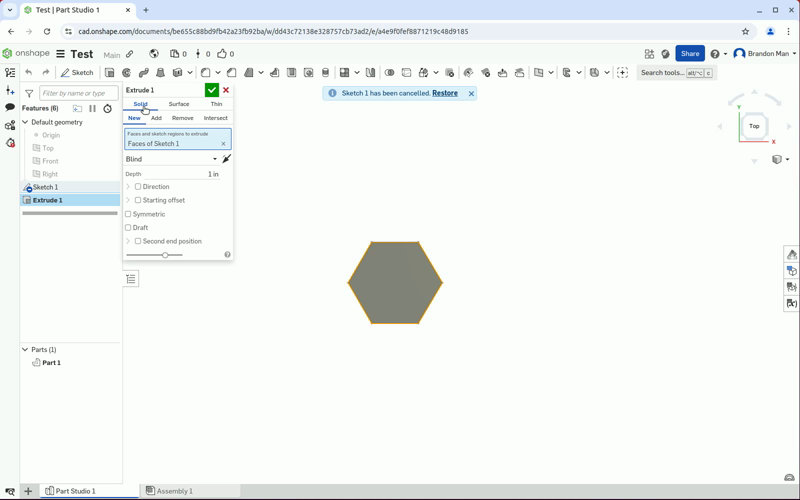
click(143, 106)
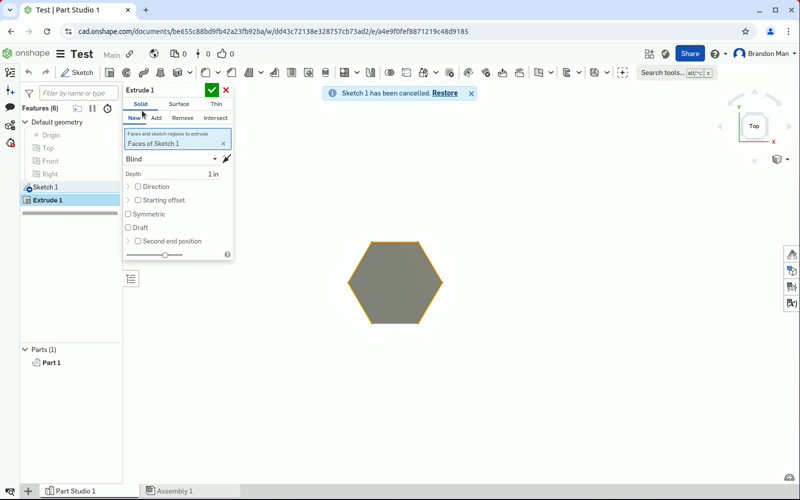
mouse_move(137, 120)
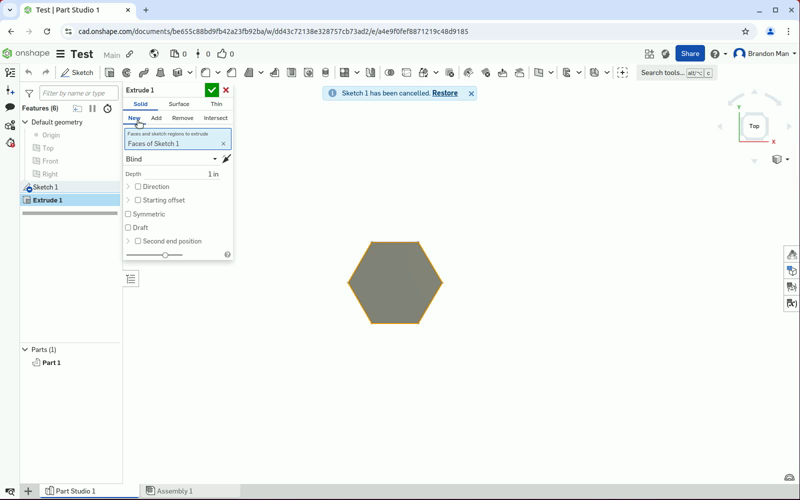
click(137, 120)
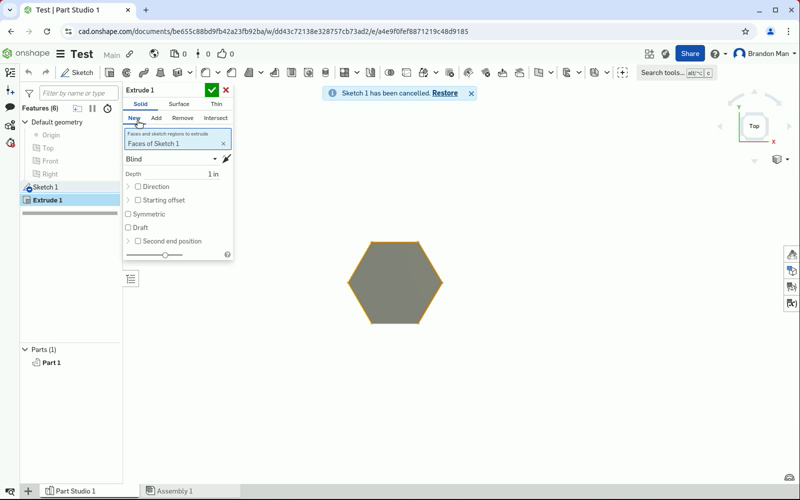
key(tab, 4)
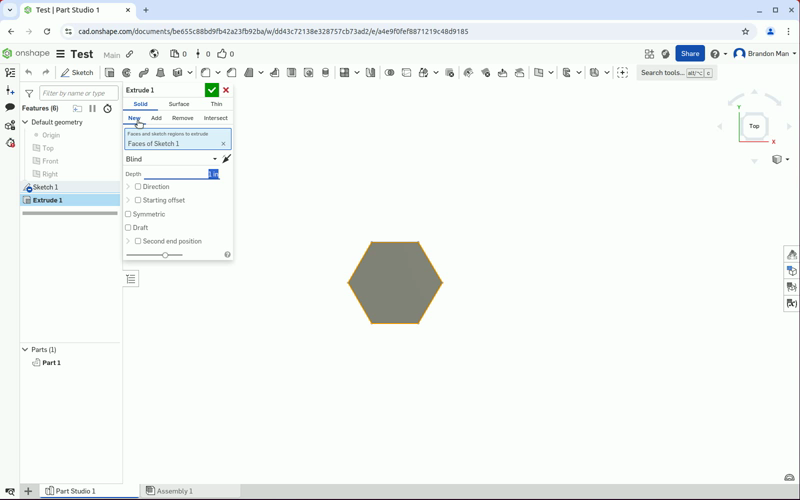
text(4.814)
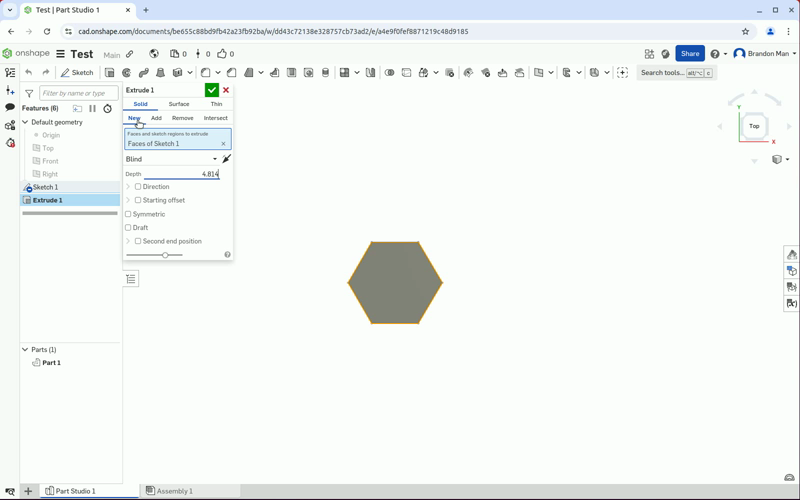
key(enter)
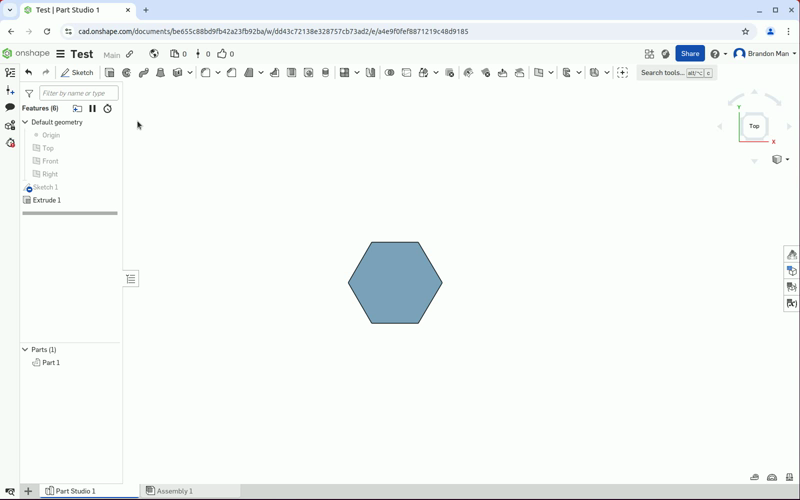
key(shift+h)
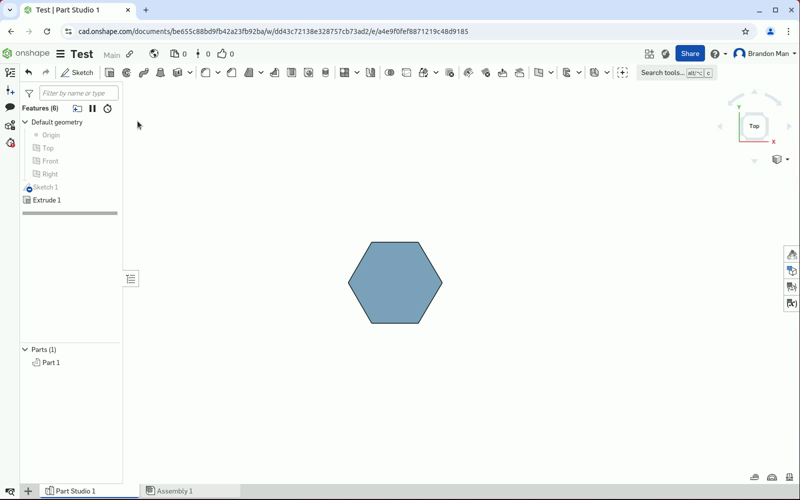
key(shift+h)
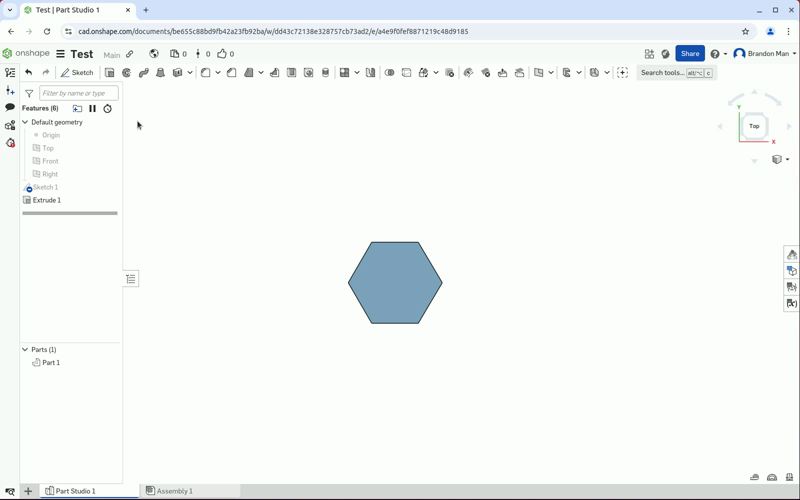
mouse_move(73, 189)
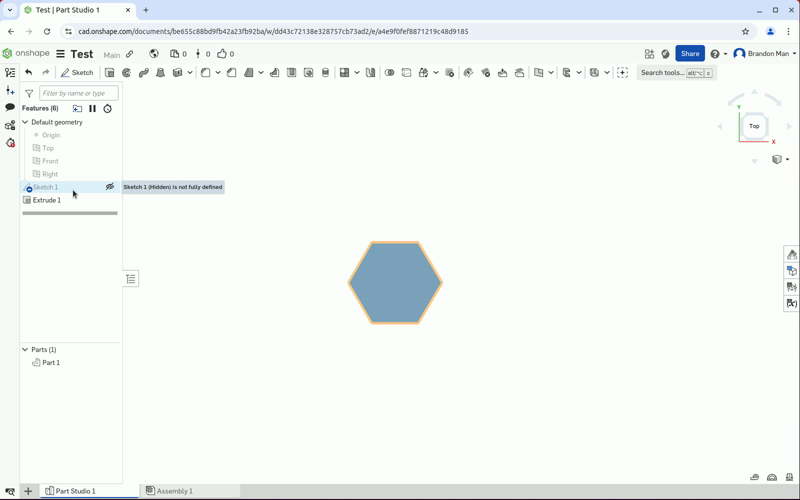
click(73, 189)
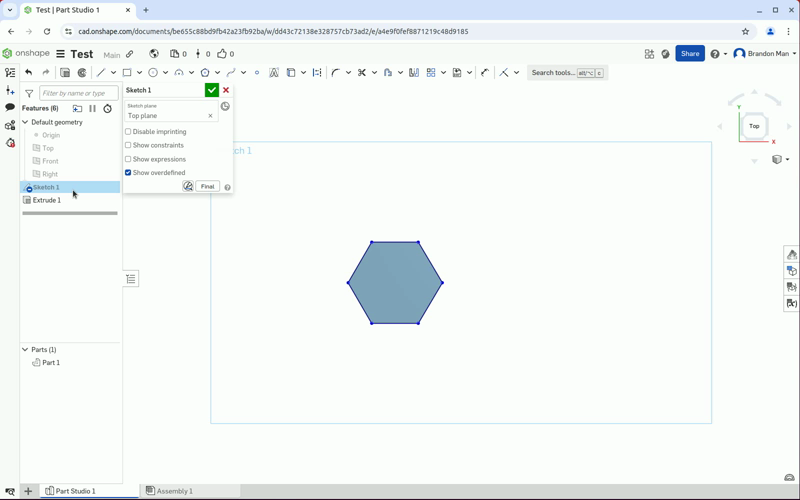
mouse_move(229, 92)
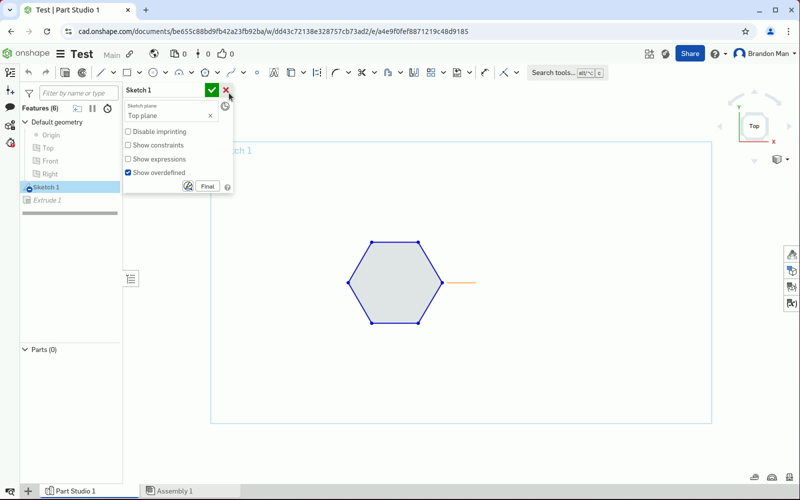
click(229, 92)
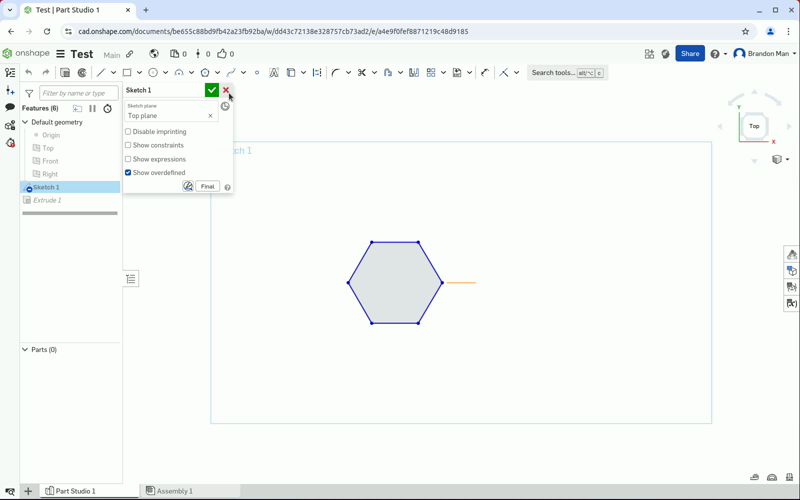
key(shift+s)
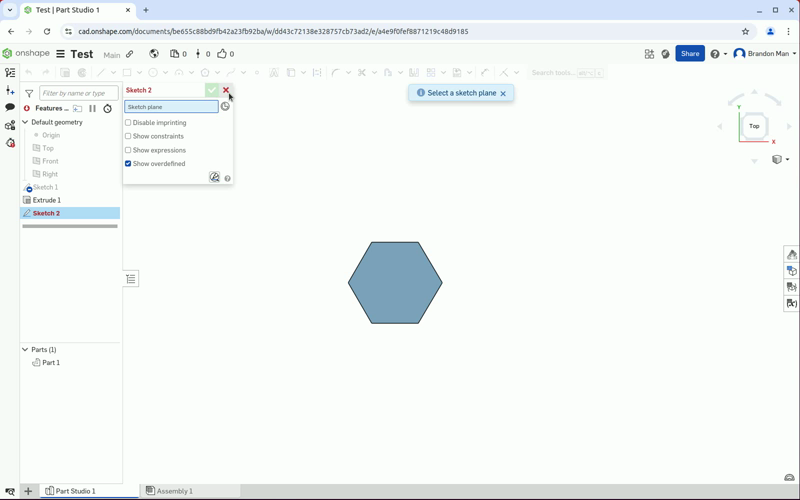
mouse_move(73, 150)
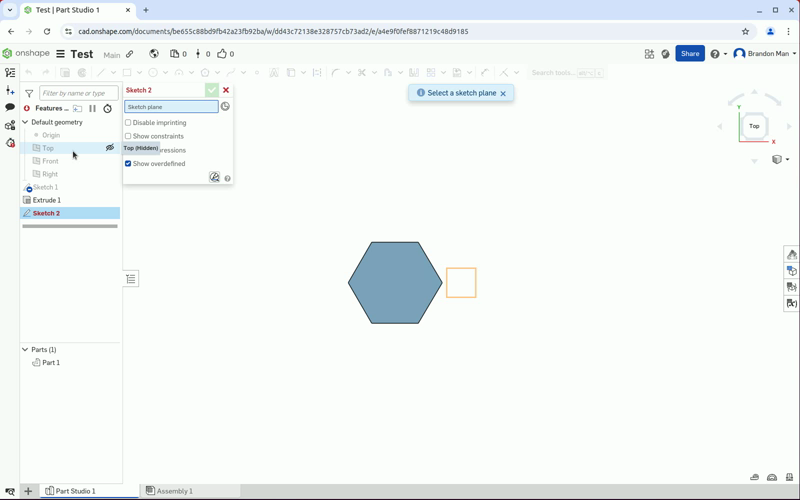
click(73, 150)
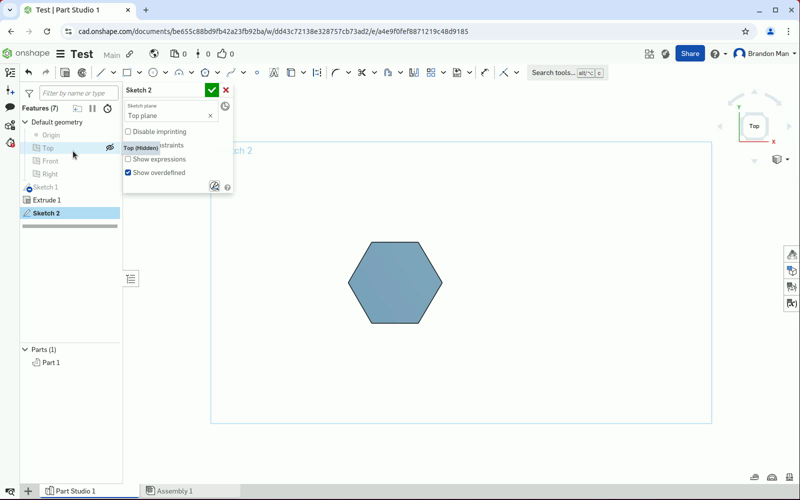
mouse_move(73, 352)
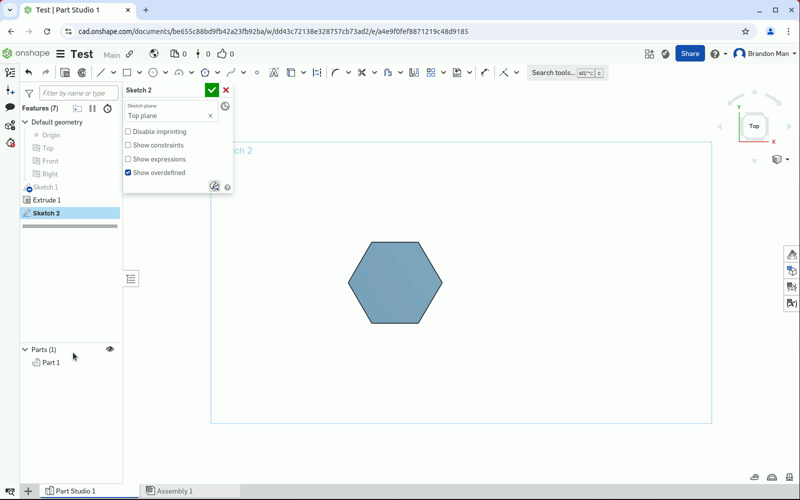
key(y)
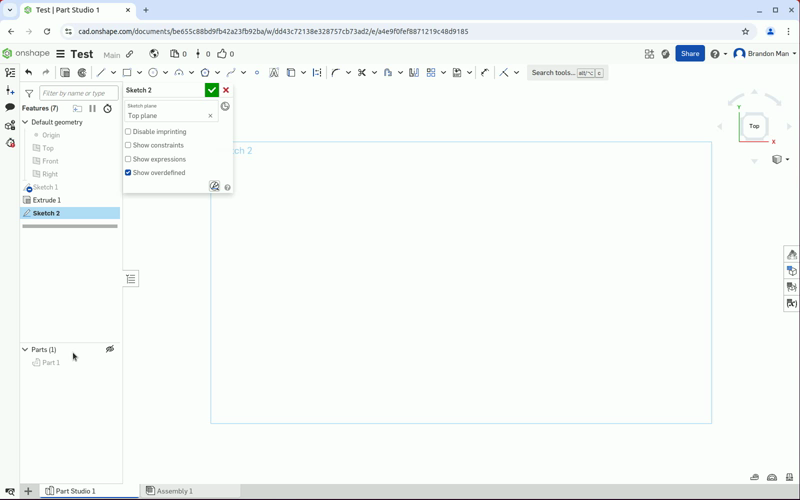
key(l)
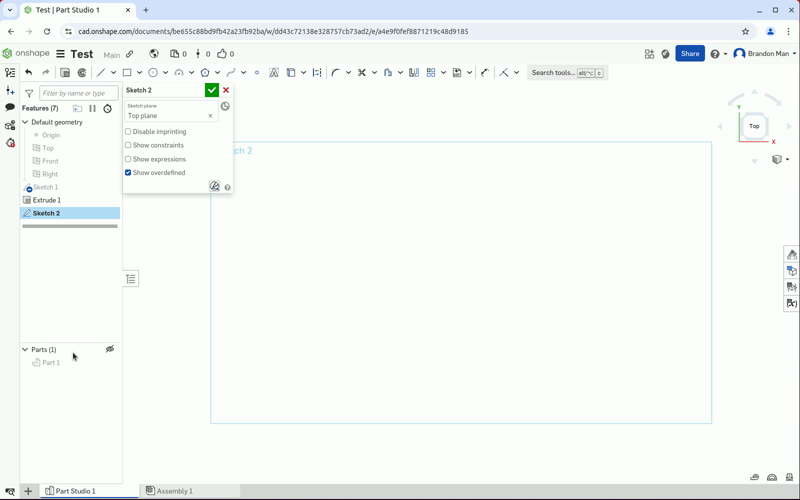
key_down(shift)
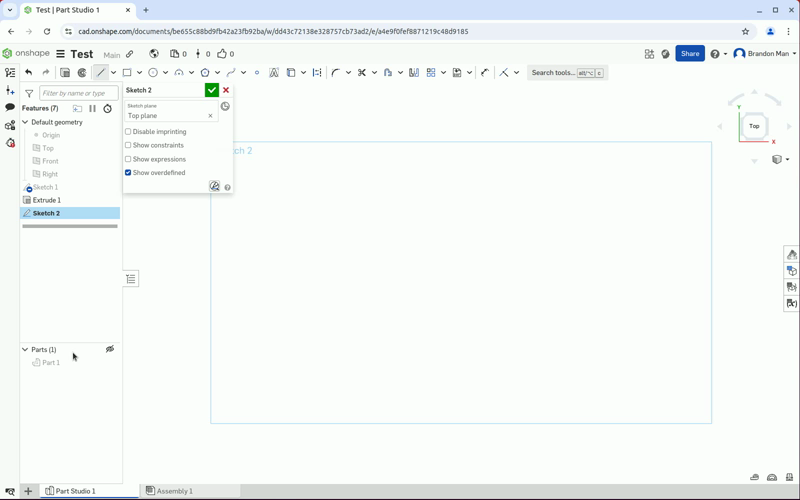
mouse_move(487, 282)
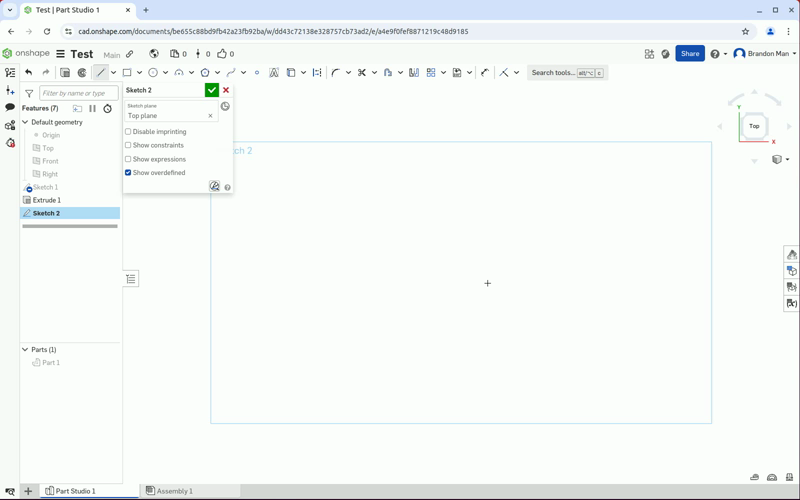
click(487, 282)
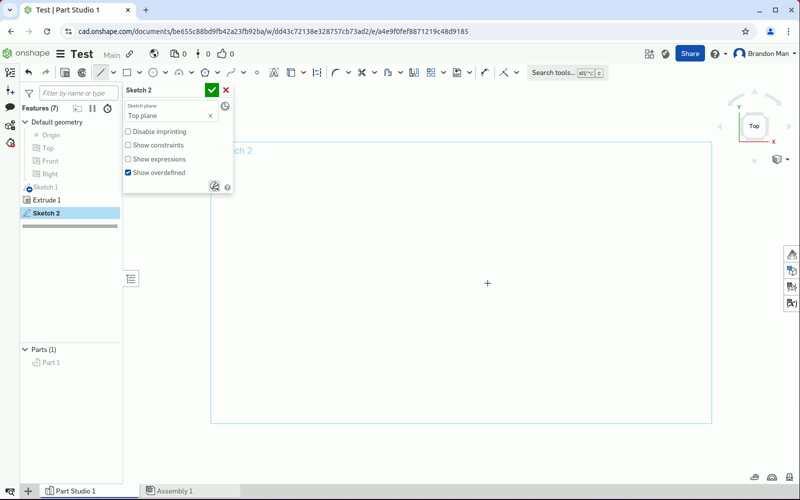
key_up(shift)
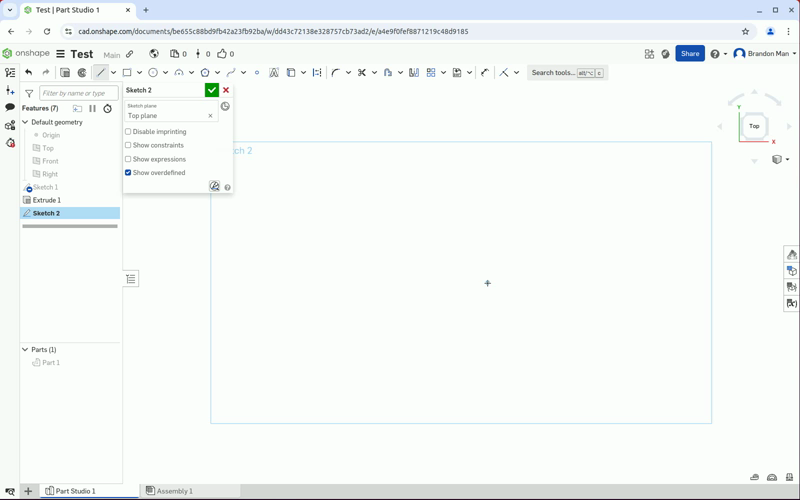
key_down(shift)
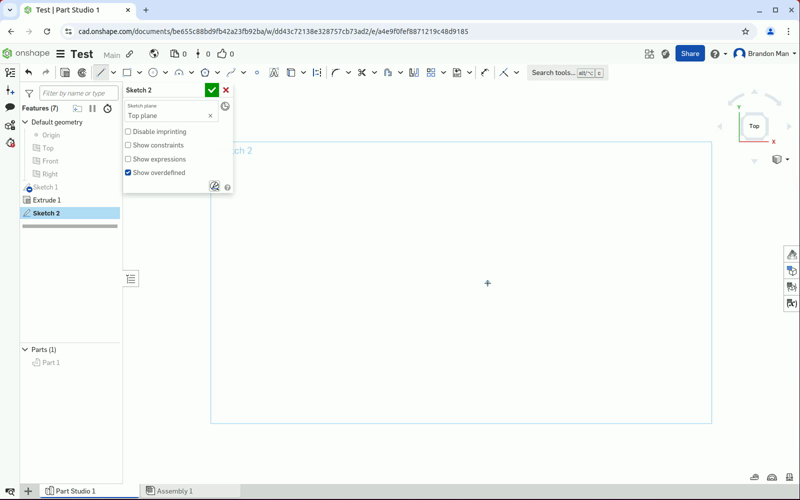
mouse_move(517, 282)
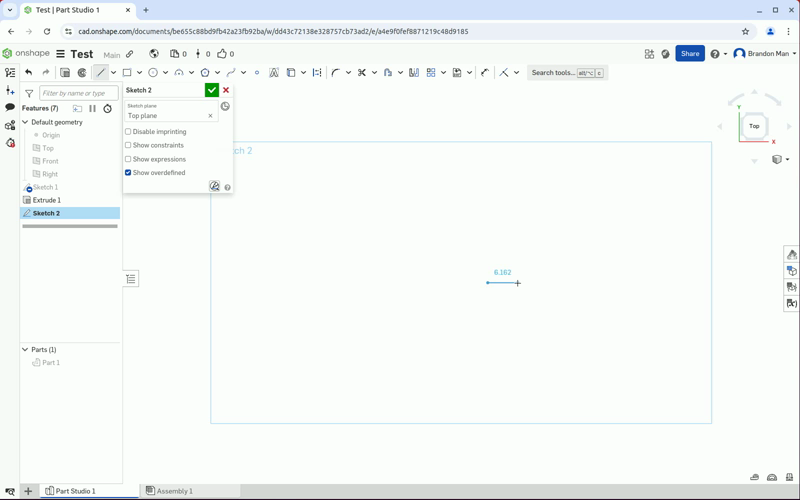
mouse_move(515, 321)
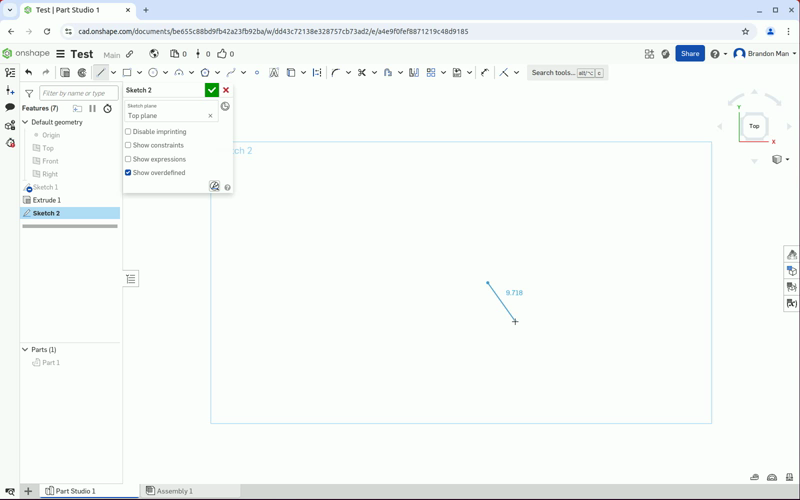
click(515, 321)
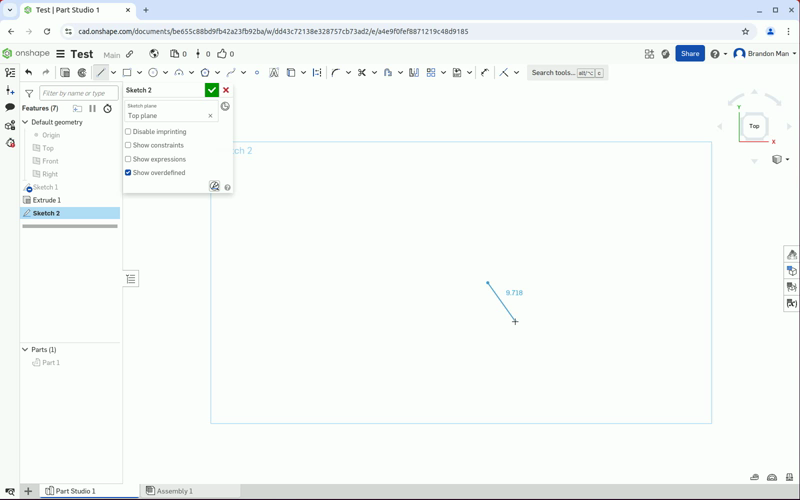
key_up(shift)
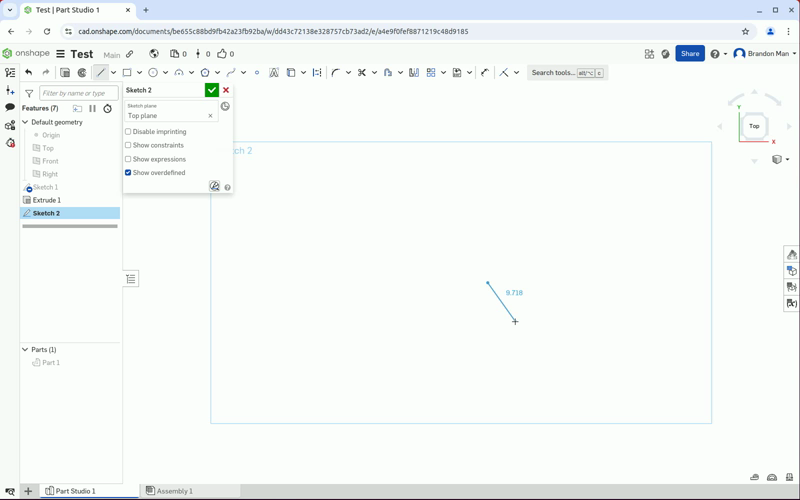
key_down(shift)
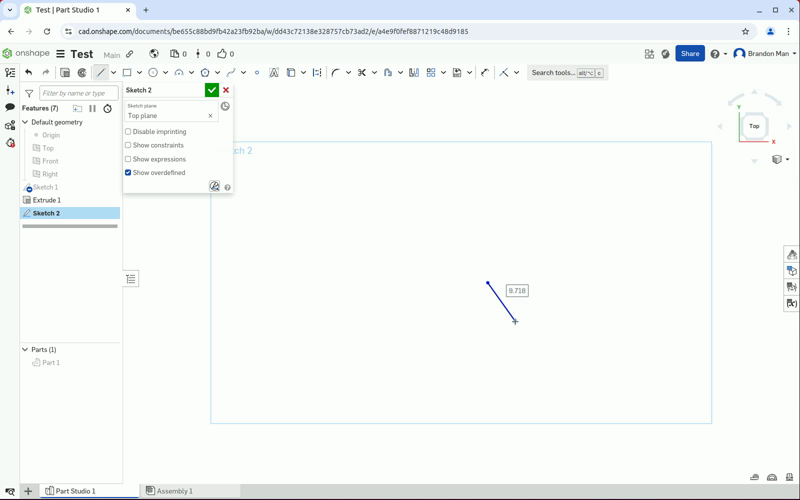
mouse_move(545, 321)
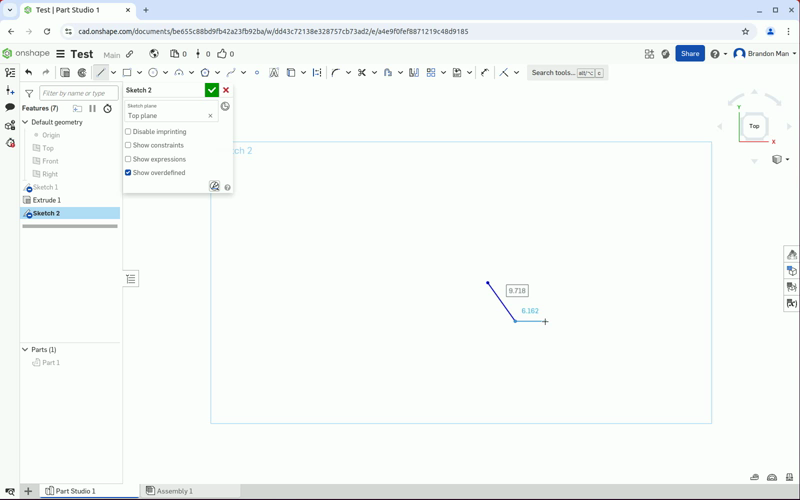
mouse_move(561, 306)
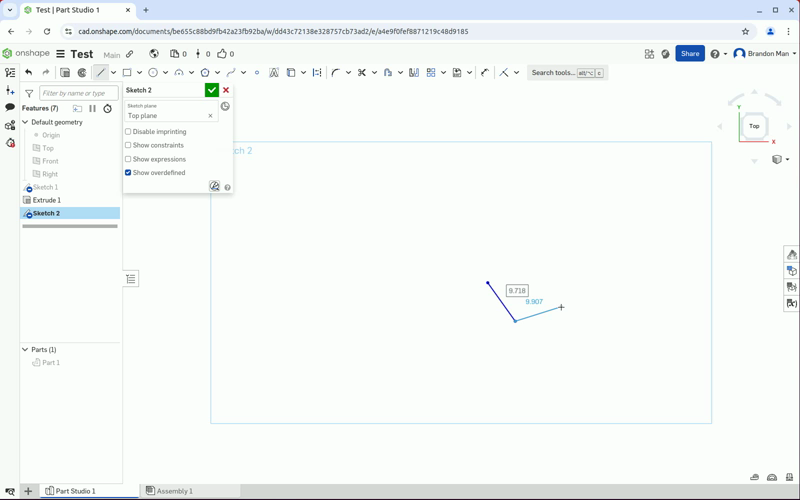
click(561, 306)
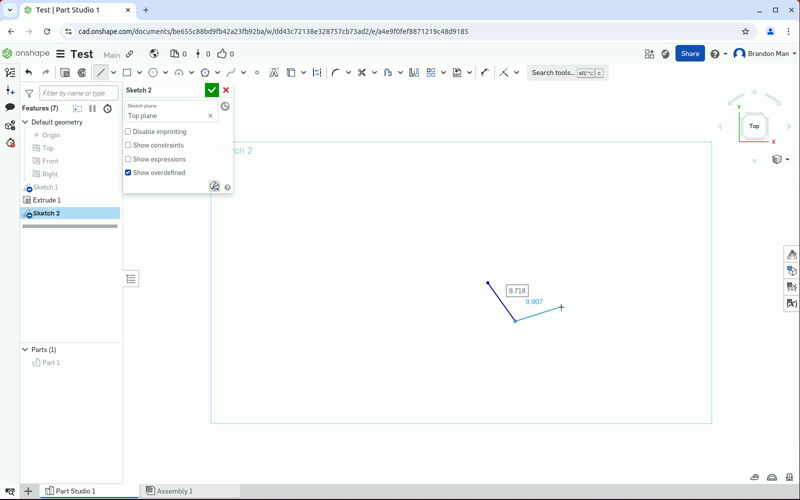
key_up(shift)
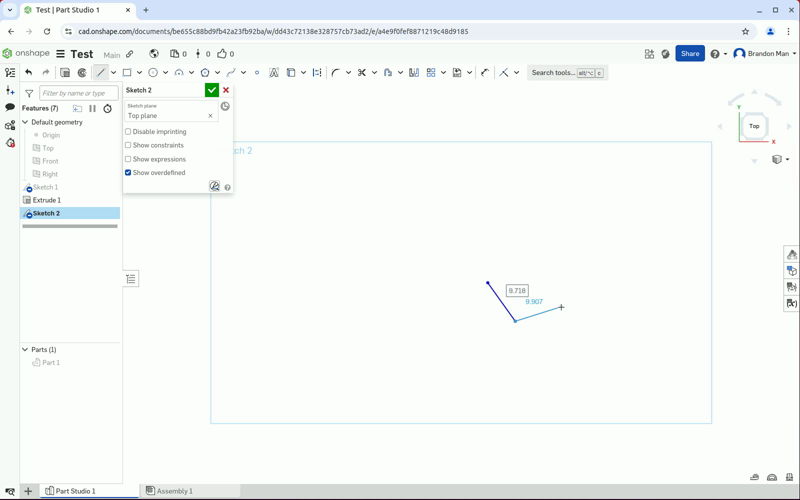
key_down(shift)
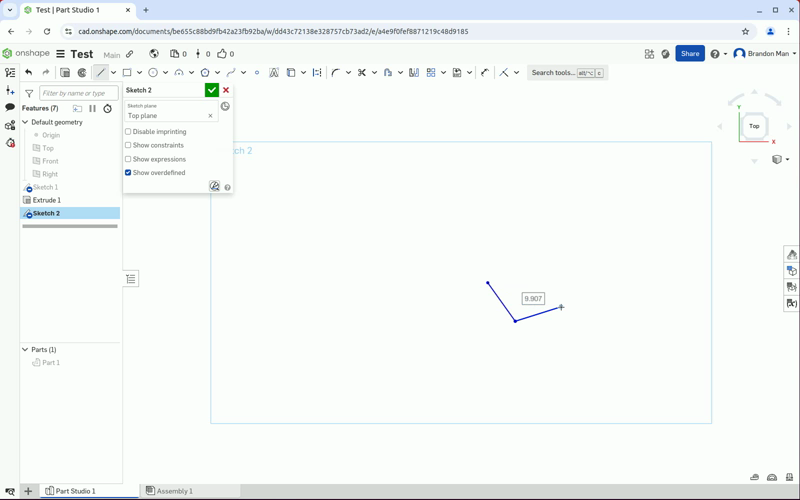
mouse_move(589, 306)
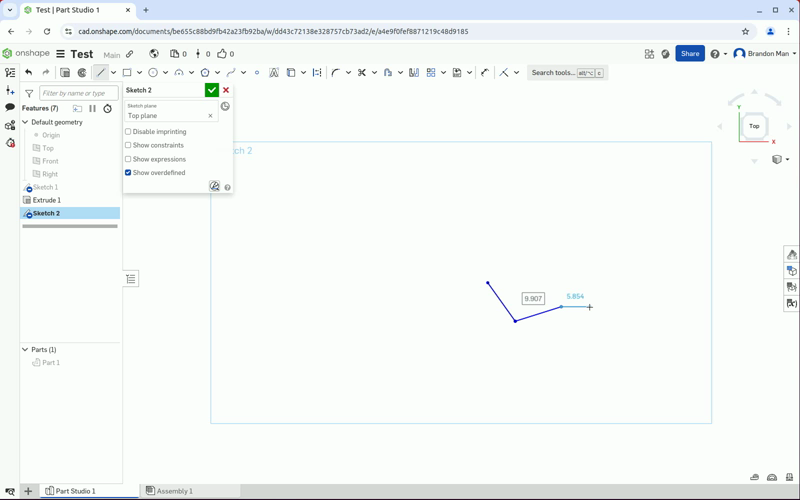
mouse_move(561, 259)
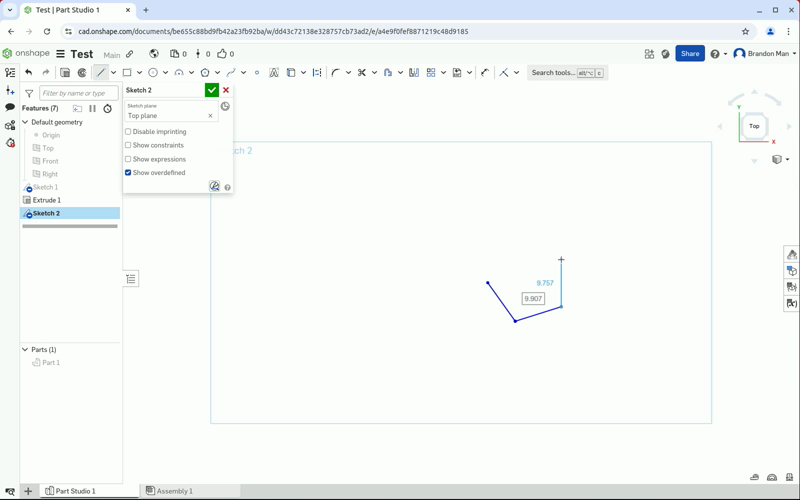
click(561, 259)
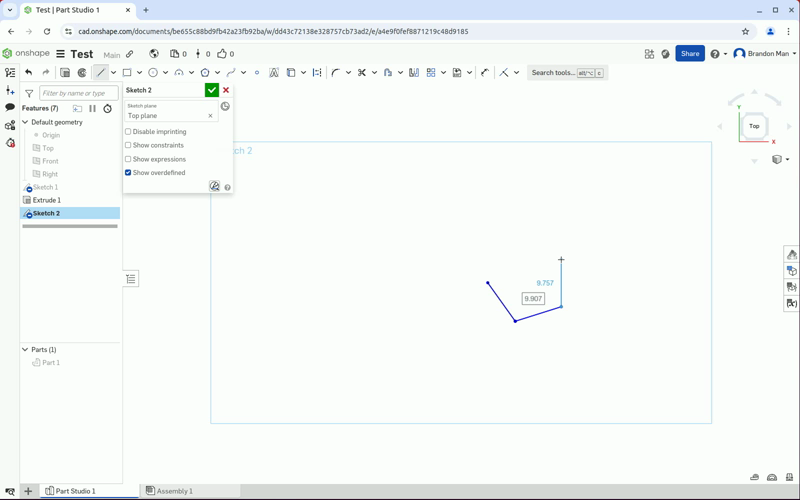
key_up(shift)
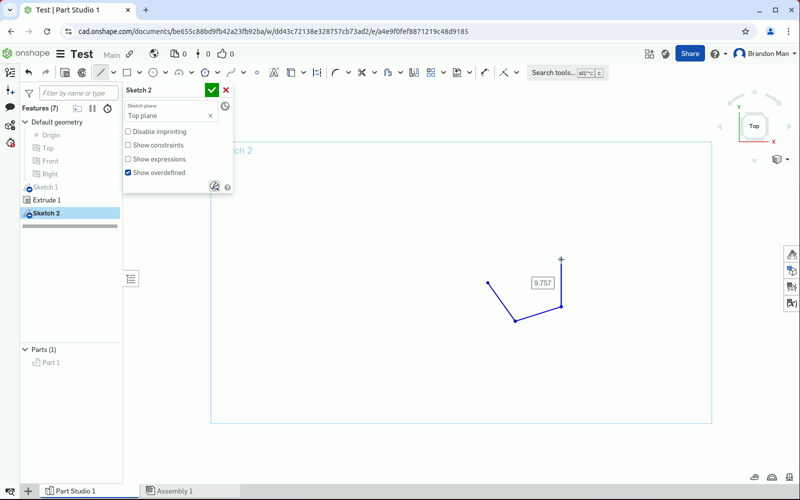
key_down(shift)
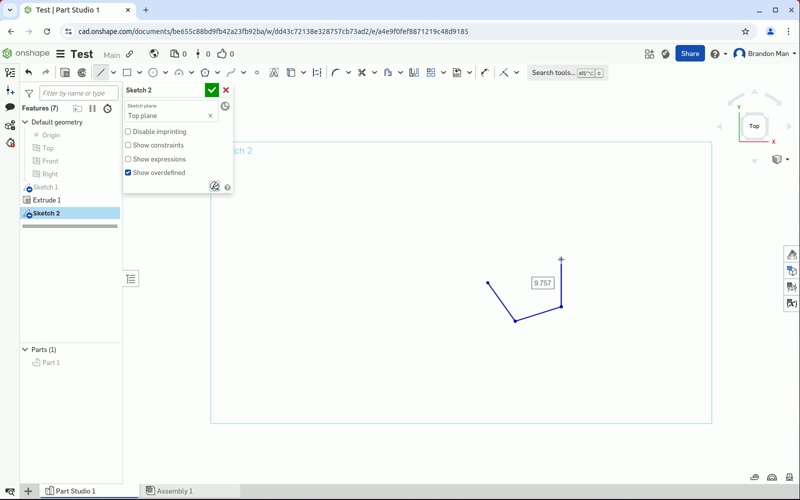
mouse_move(589, 259)
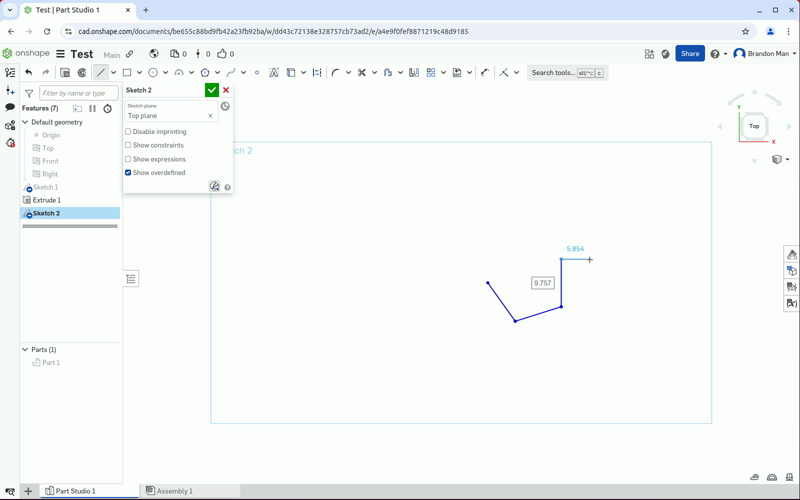
mouse_move(515, 244)
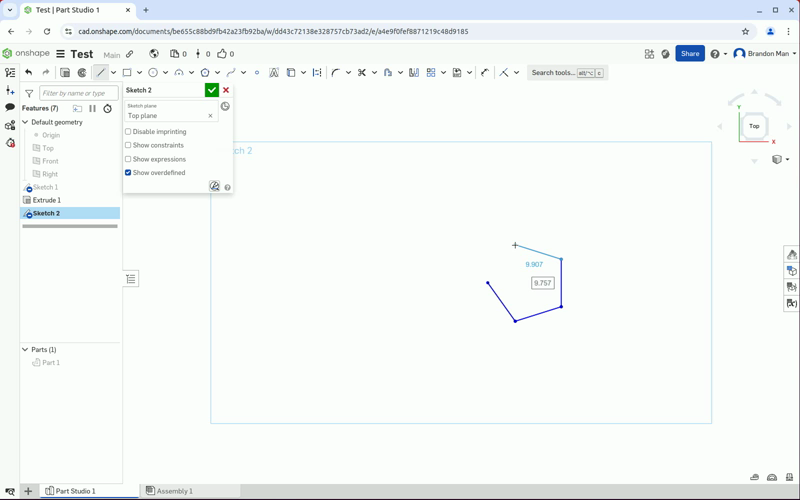
click(515, 244)
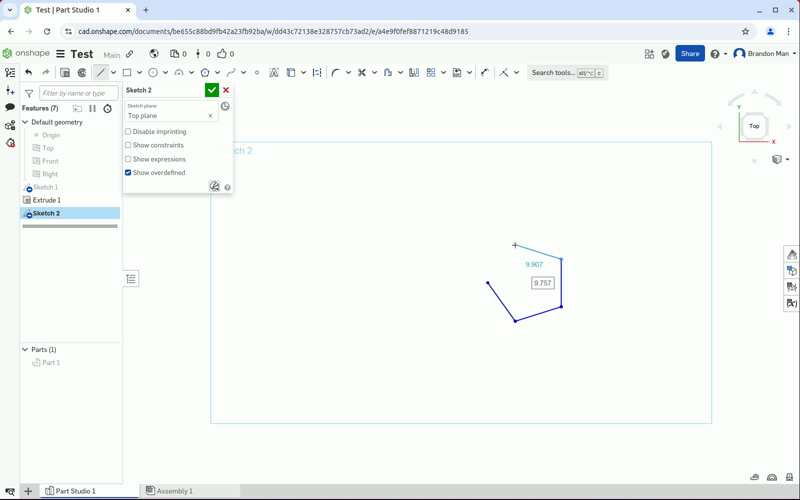
key_up(shift)
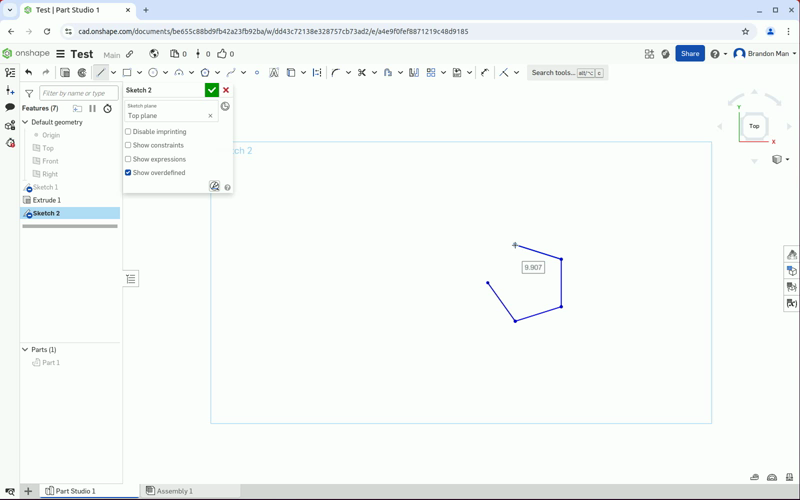
mouse_move(545, 244)
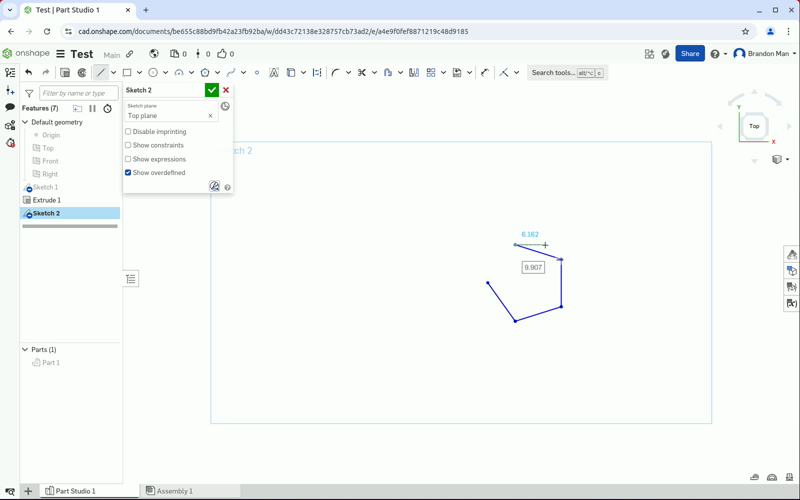
key_down(shift)
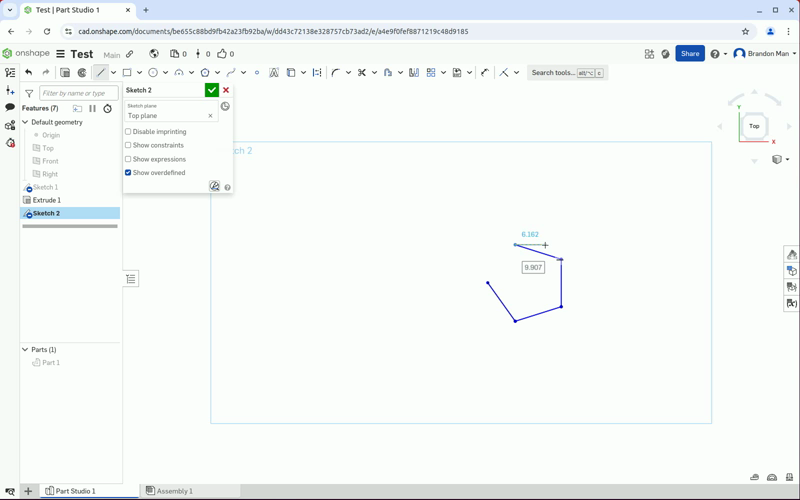
mouse_move(487, 282)
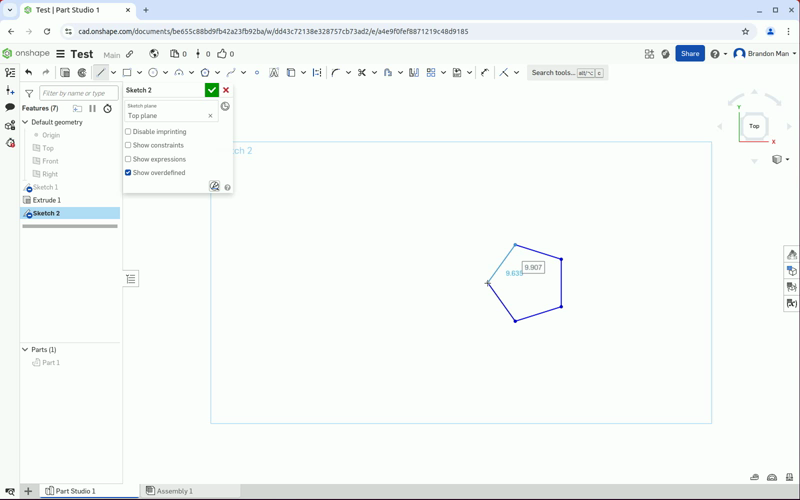
key_up(shift)
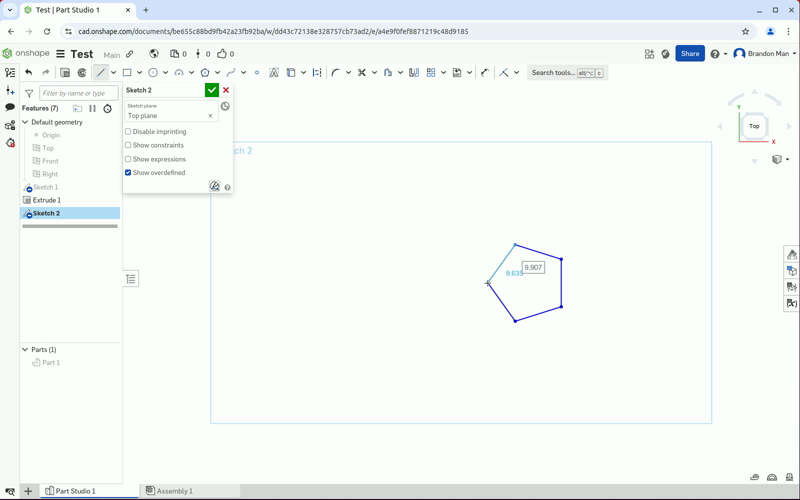
click(487, 282)
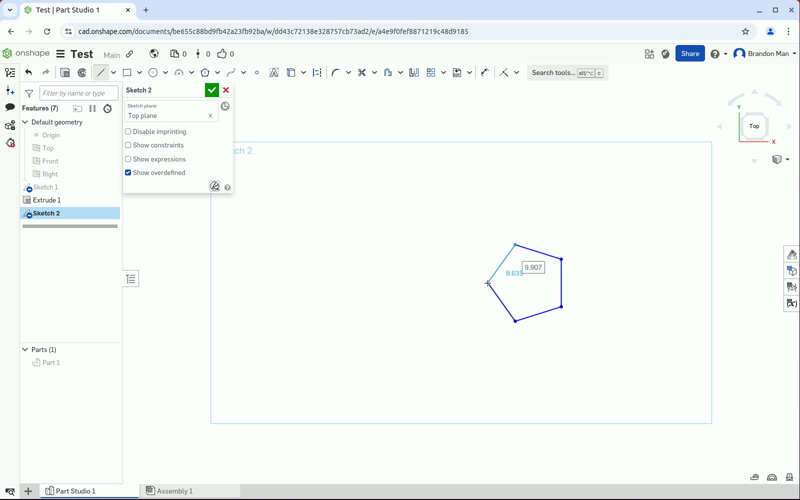
key(esc)
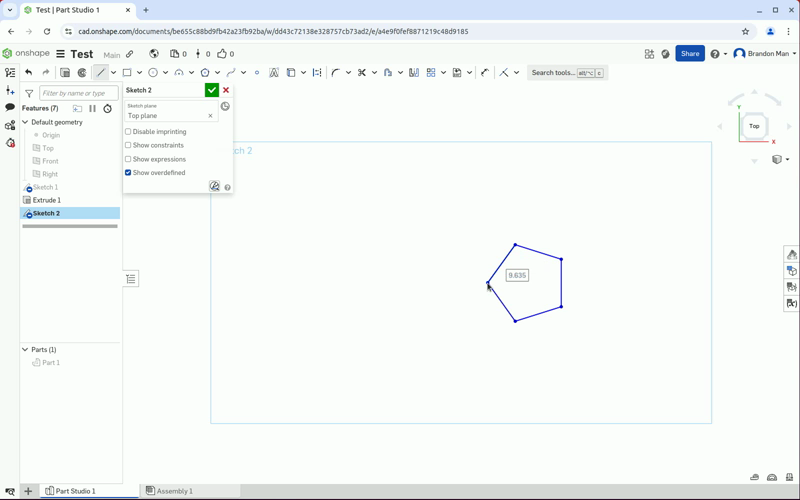
mouse_move(500, 290)
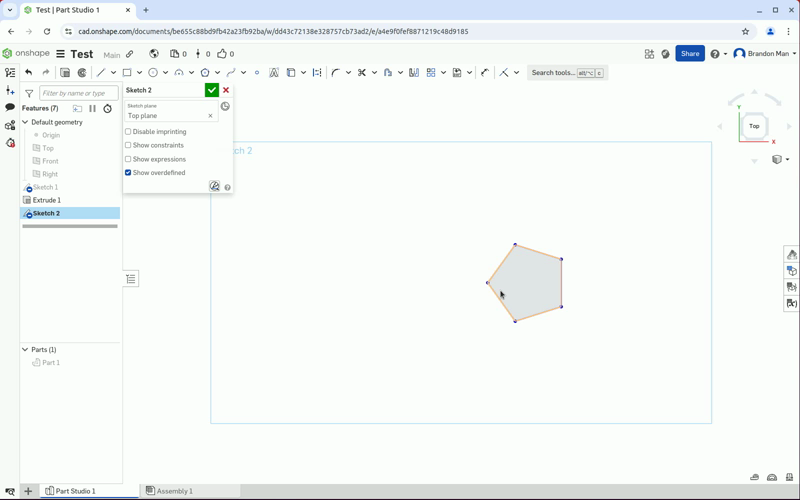
click(500, 290)
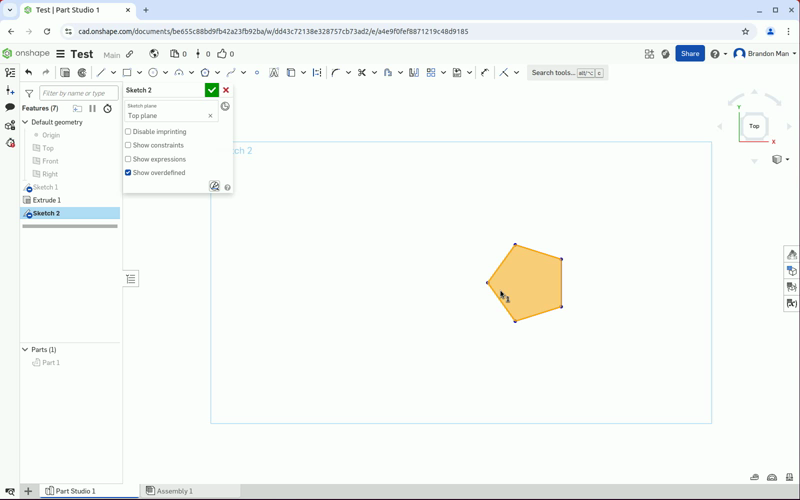
mouse_move(73, 352)
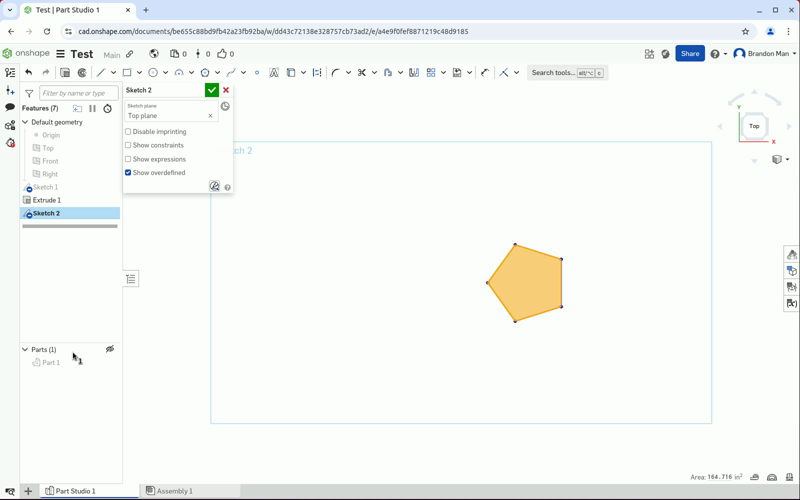
key(shift+y)
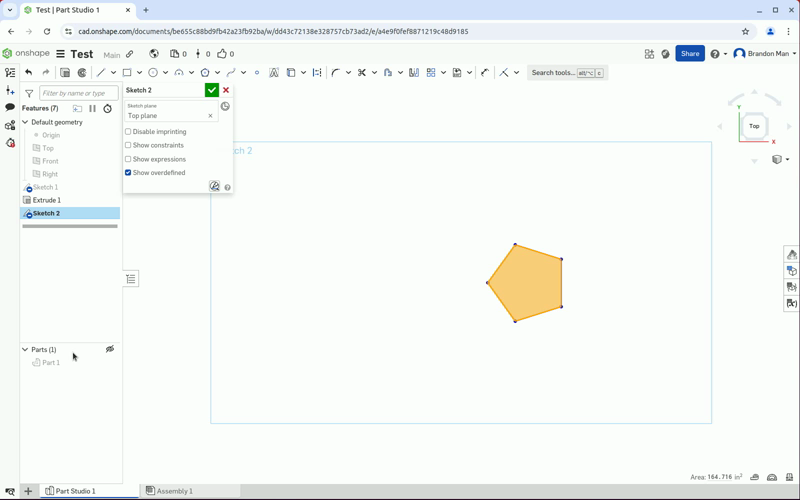
key(shift+e)
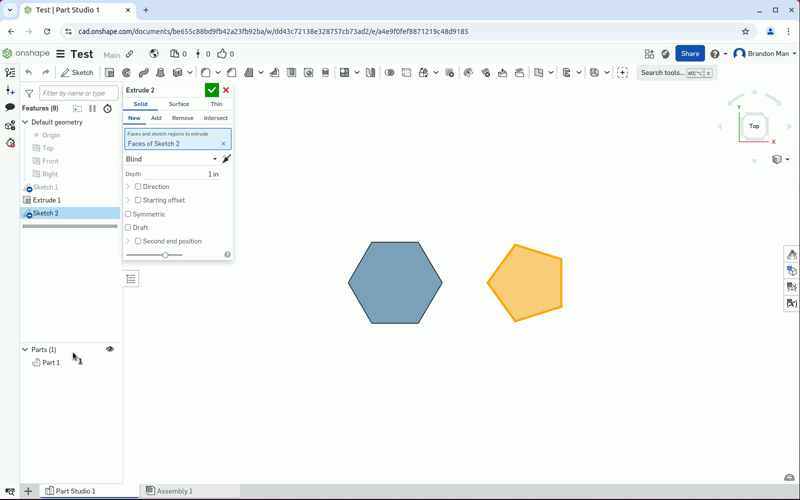
mouse_move(143, 106)
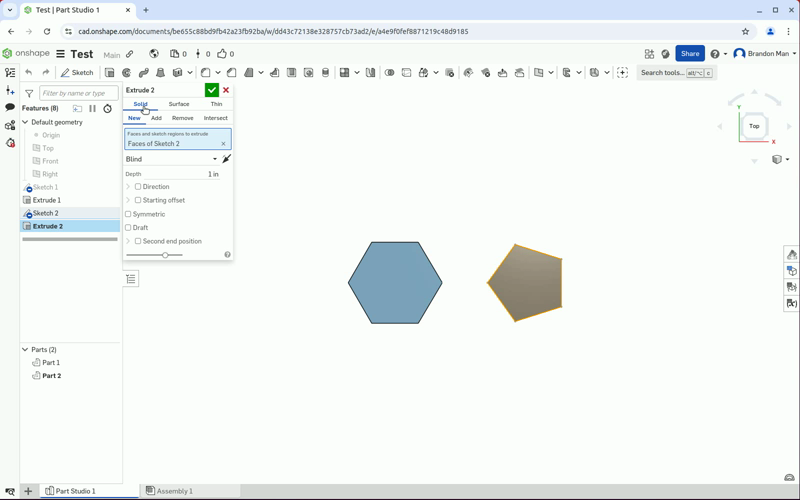
click(143, 106)
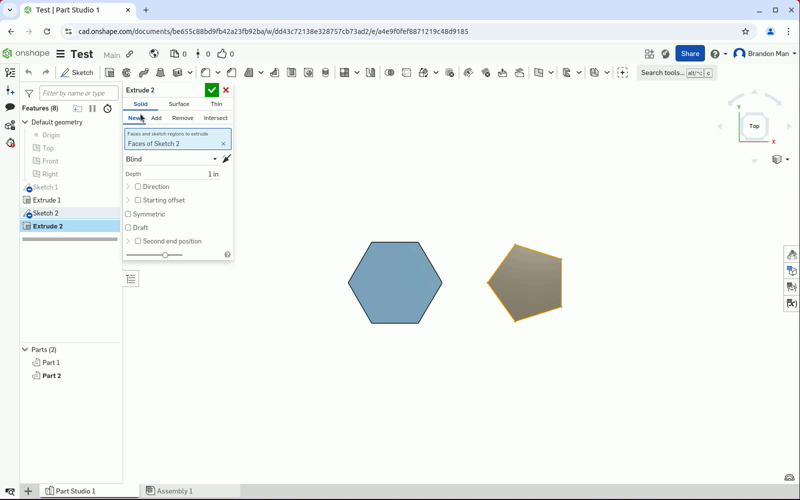
mouse_move(137, 120)
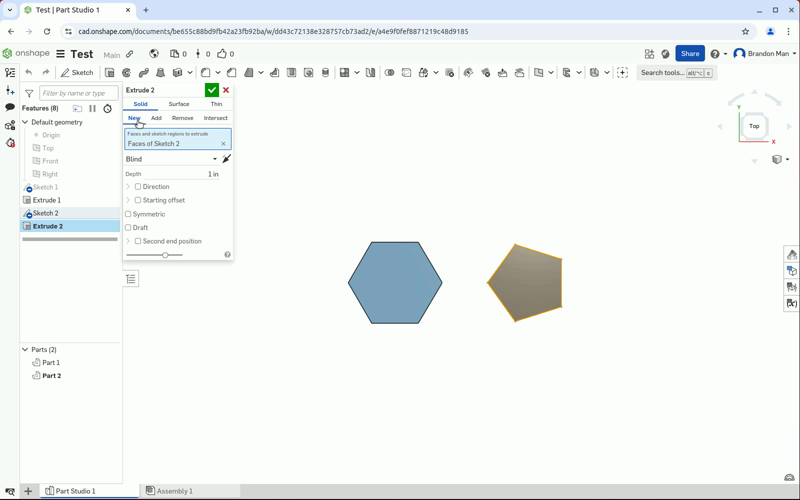
click(137, 120)
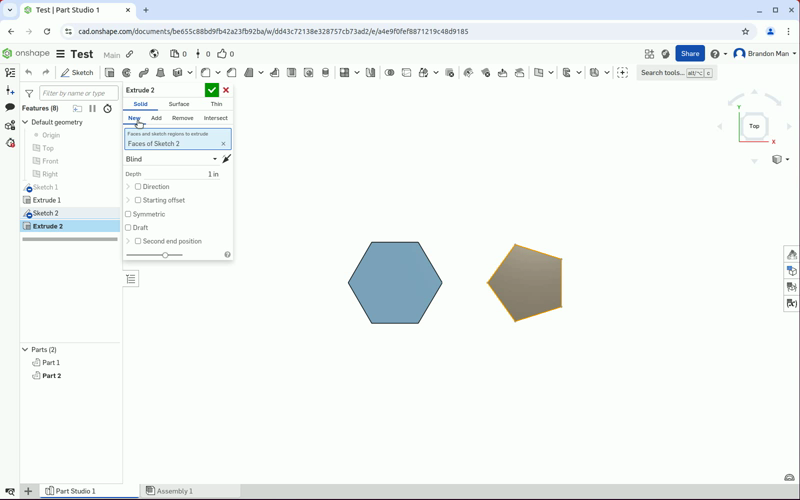
key(tab, 4)
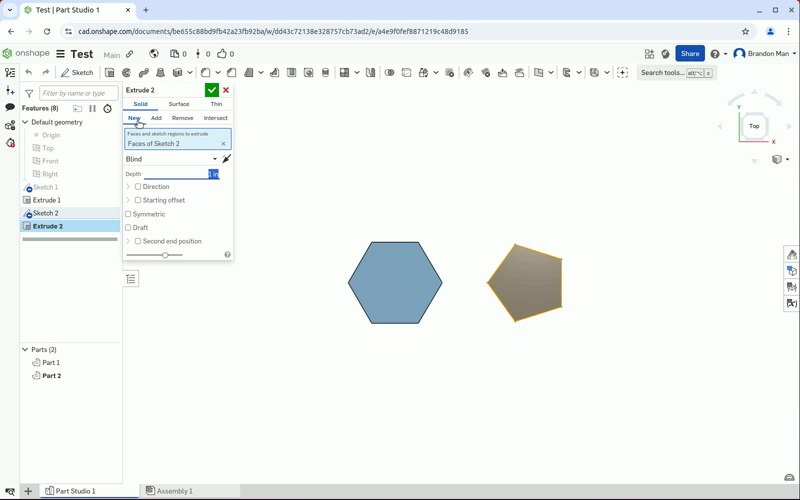
text(4.814)
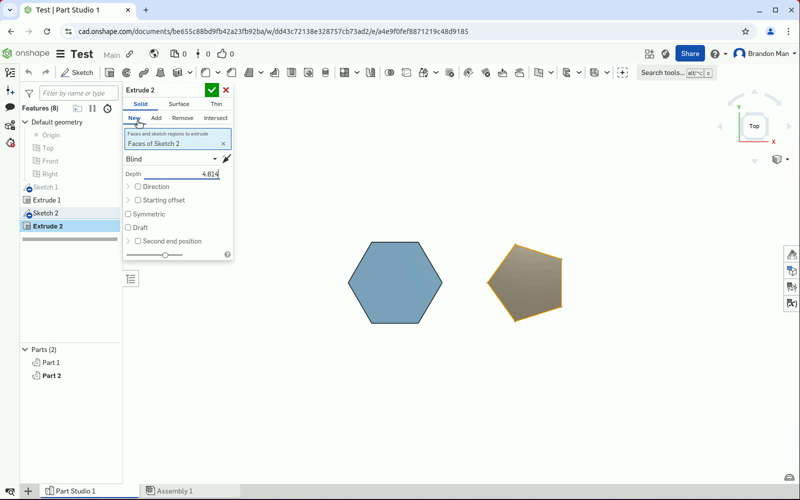
key(enter)
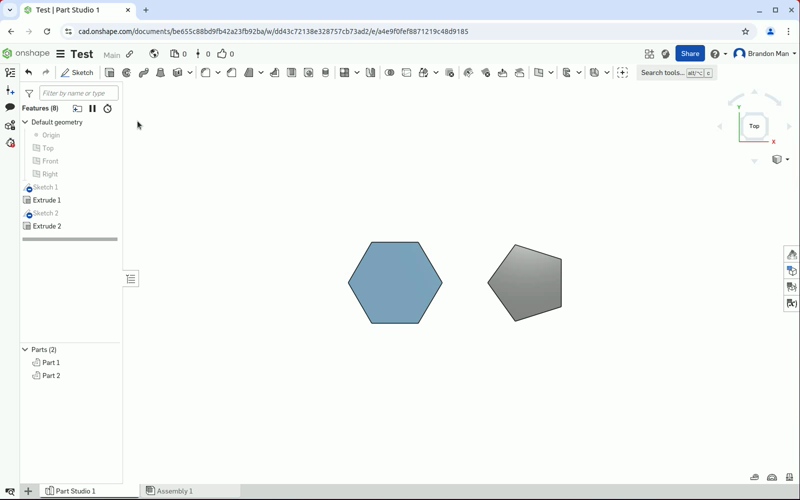
key(shift+h)
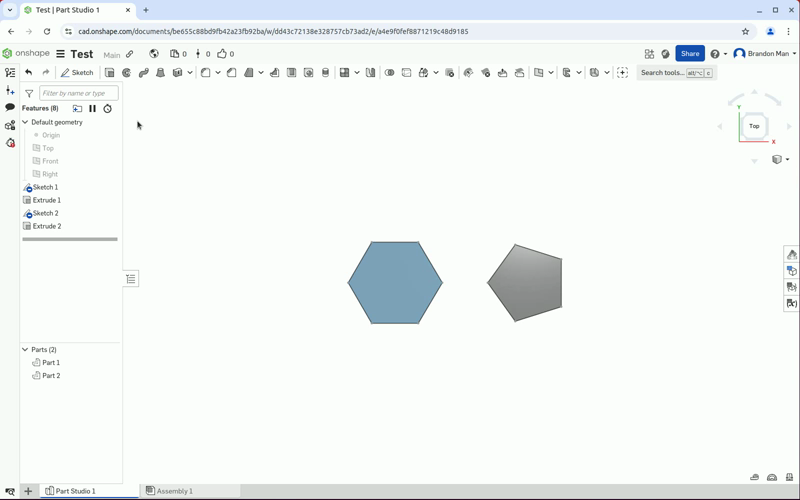
key(shift+h)
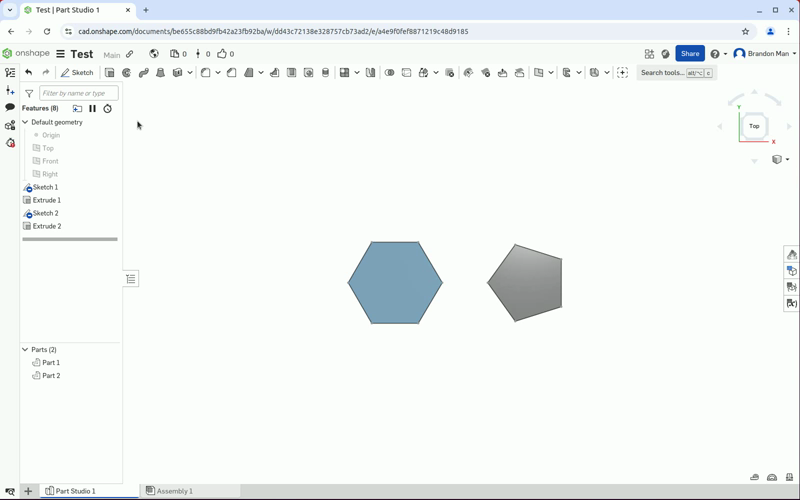
key(shift+7)
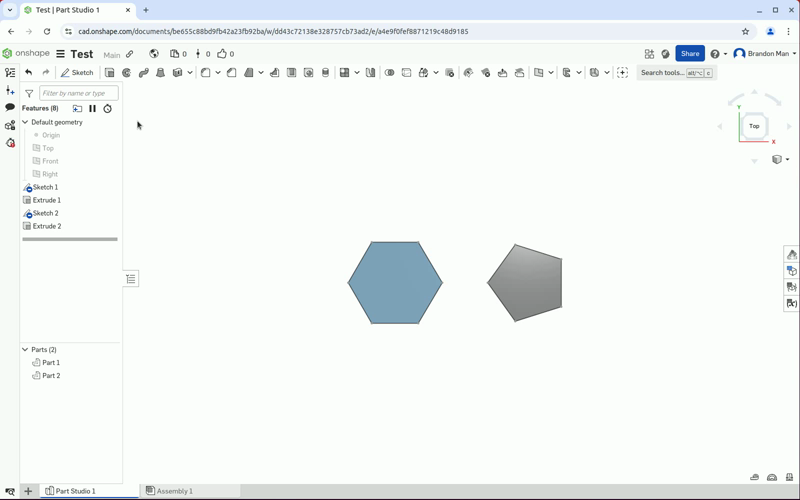
key(up, 3)
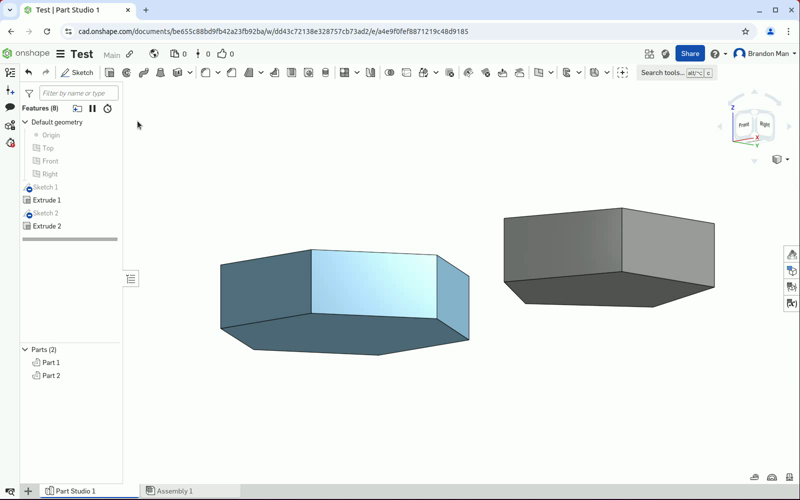
key(left, 3)
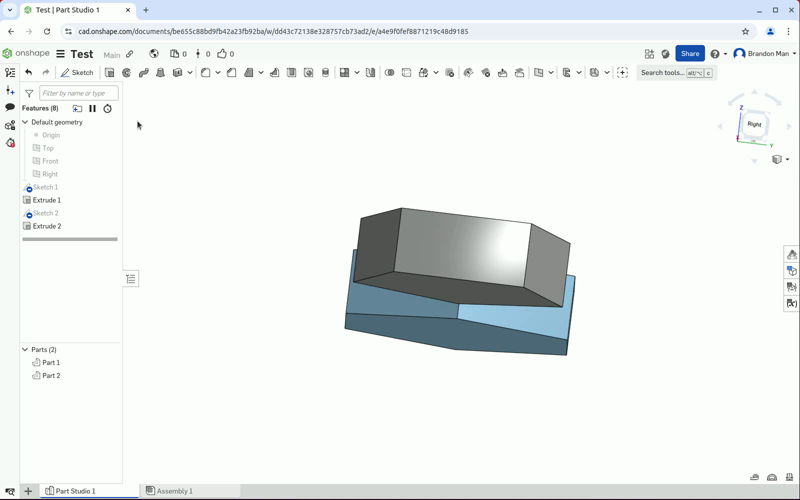
key(right, 3)
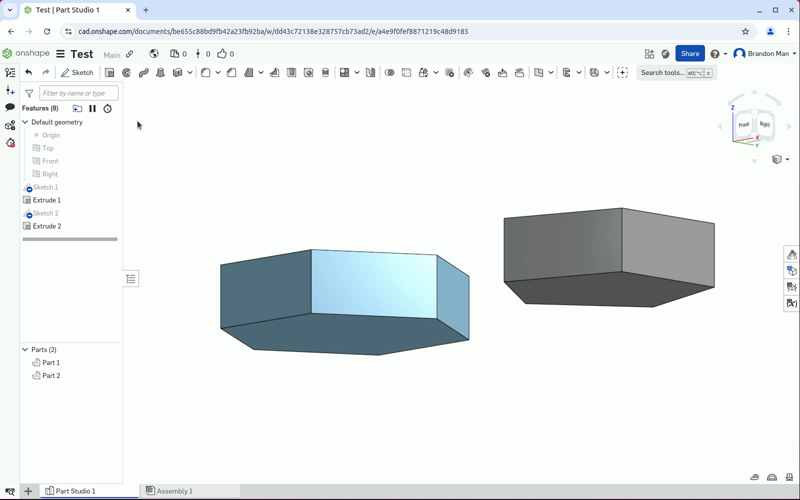
key(down, 3)
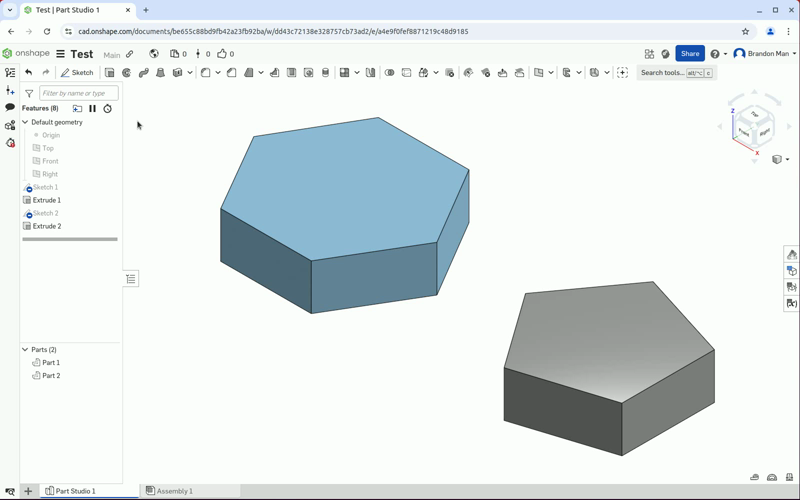
mouse_move(73, 189)
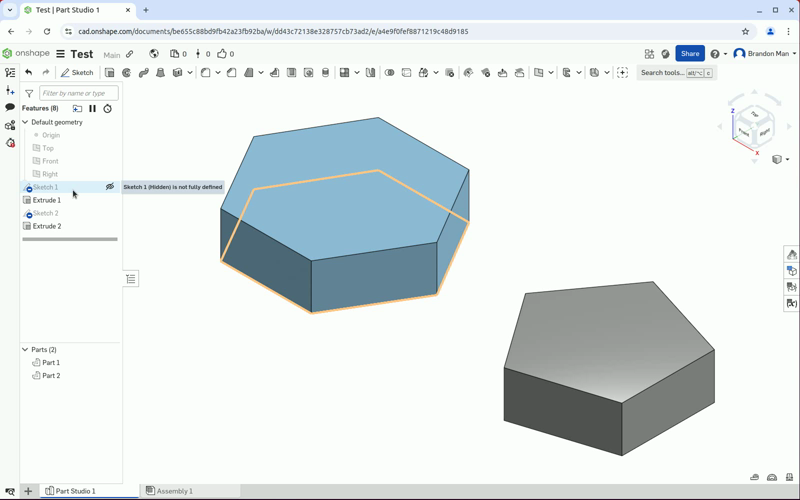
click(73, 189)